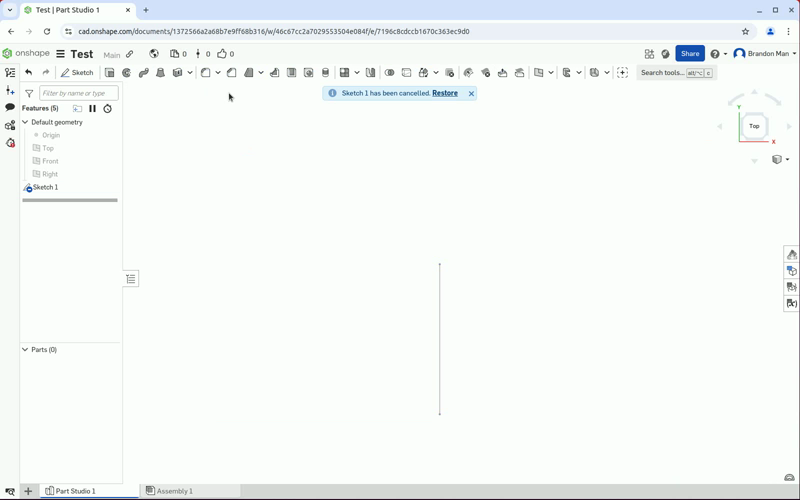
key(shift+h)
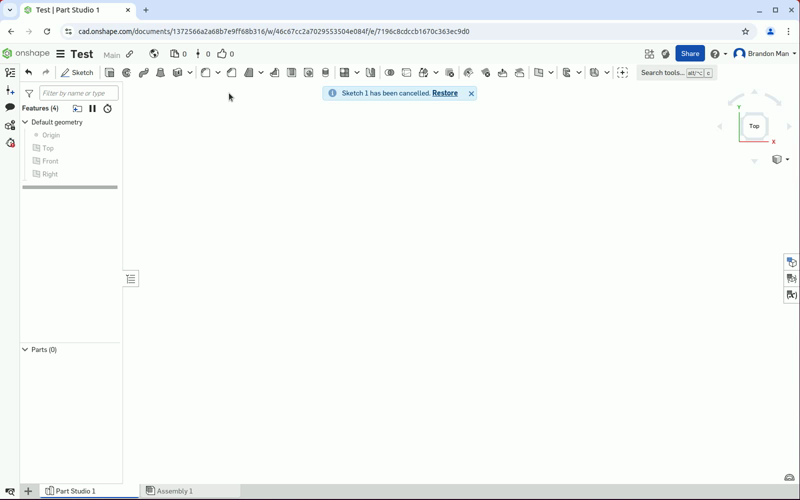
mouse_move(73, 352)
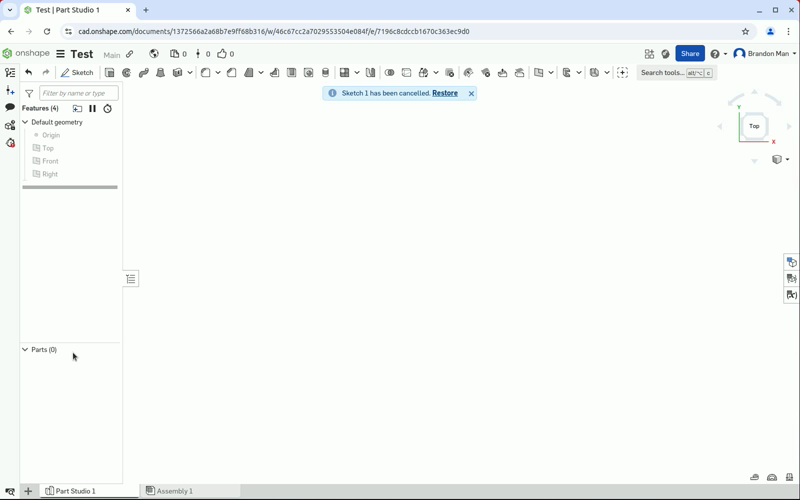
key(y)
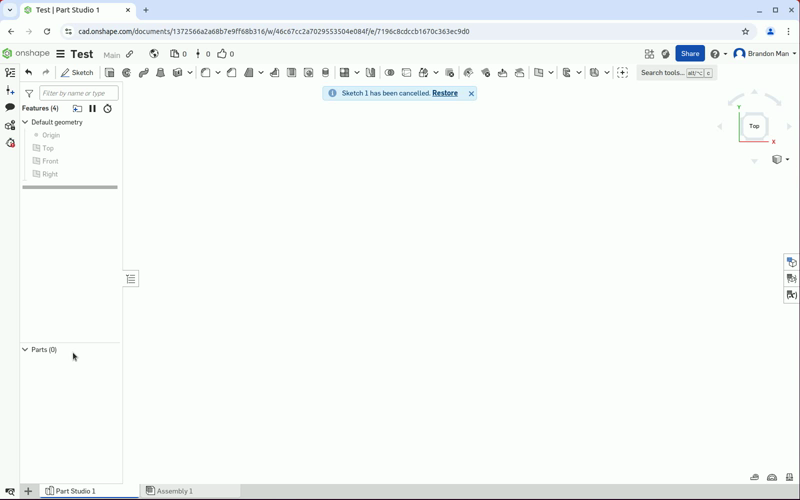
key(shift+p)
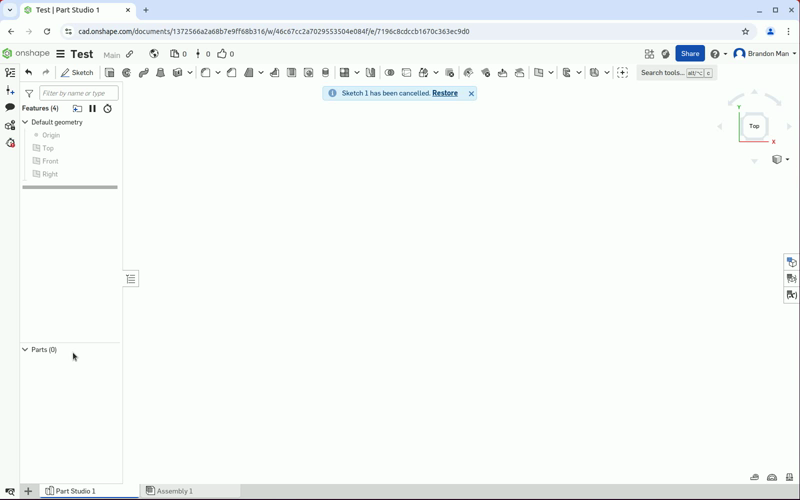
key(space)
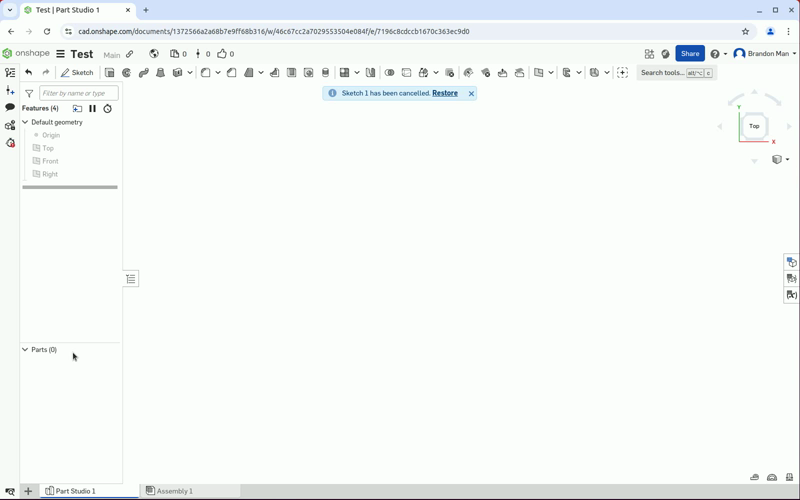
key_down(shift)
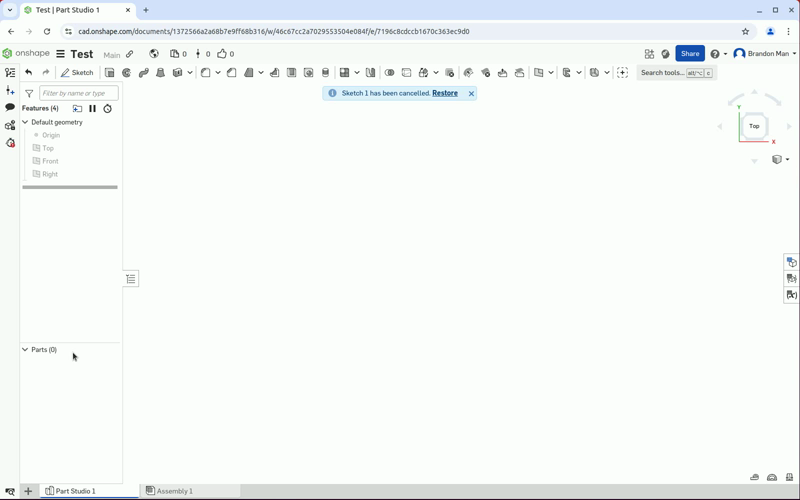
key(up)
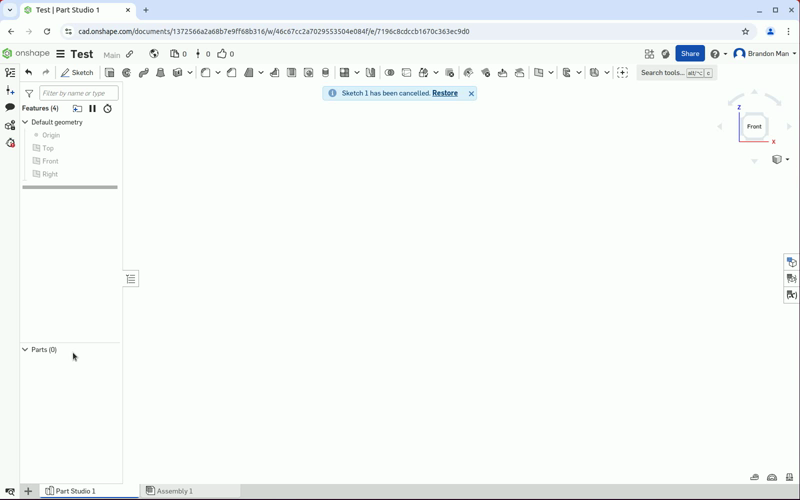
key_up(shift)
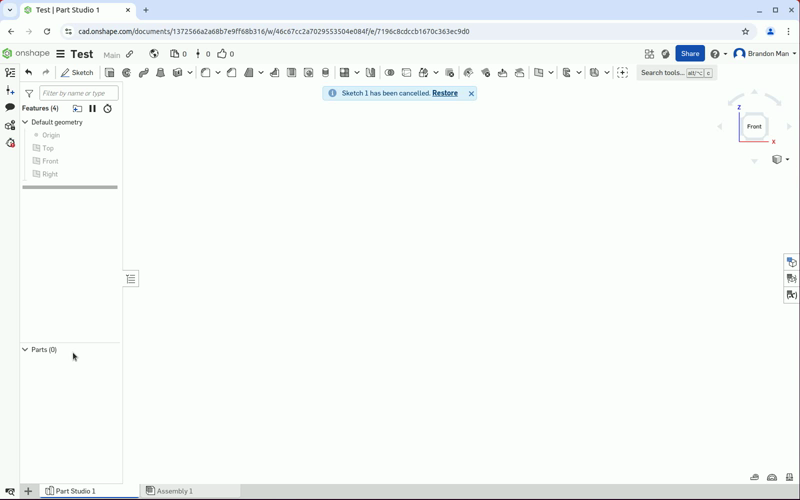
mouse_move(73, 352)
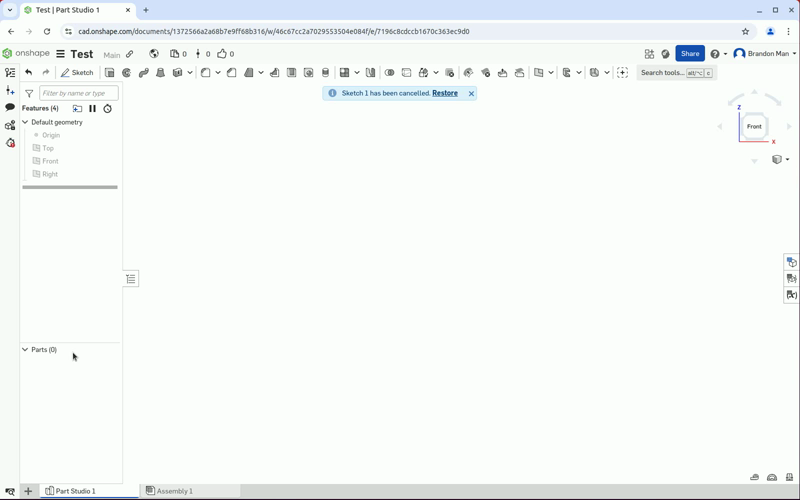
key(shift+y)
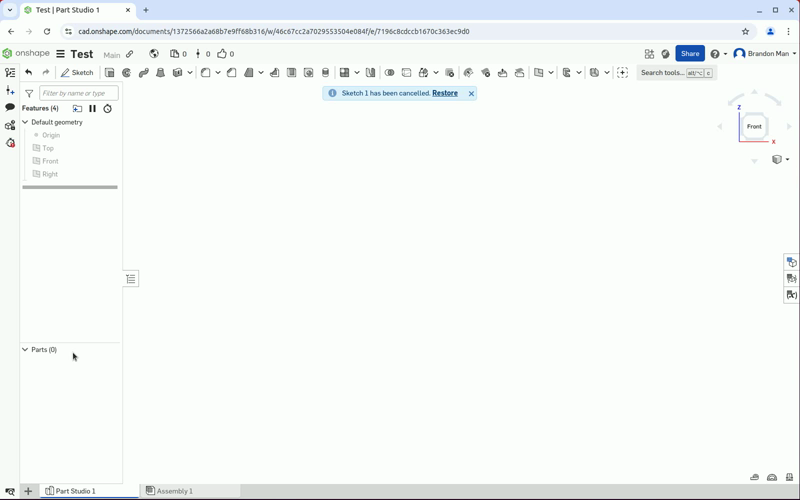
key(shift+s)
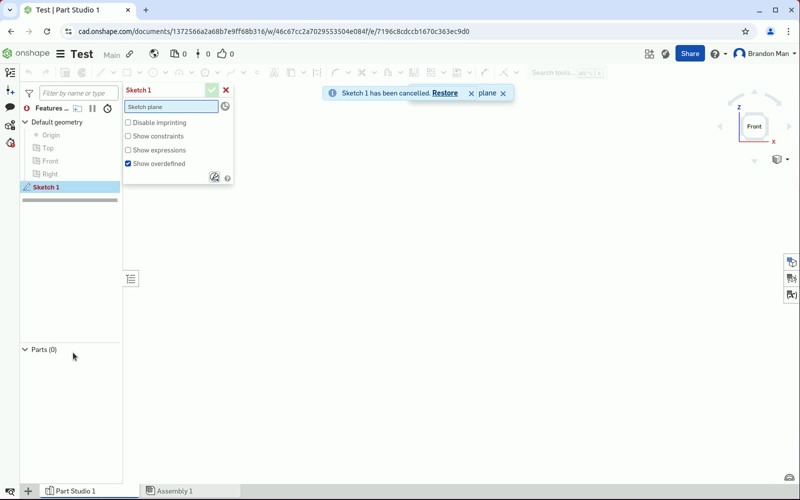
mouse_move(73, 163)
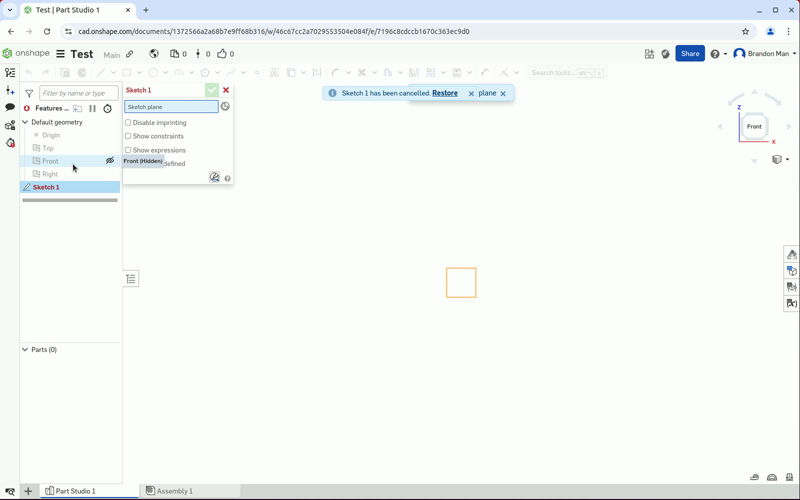
click(73, 163)
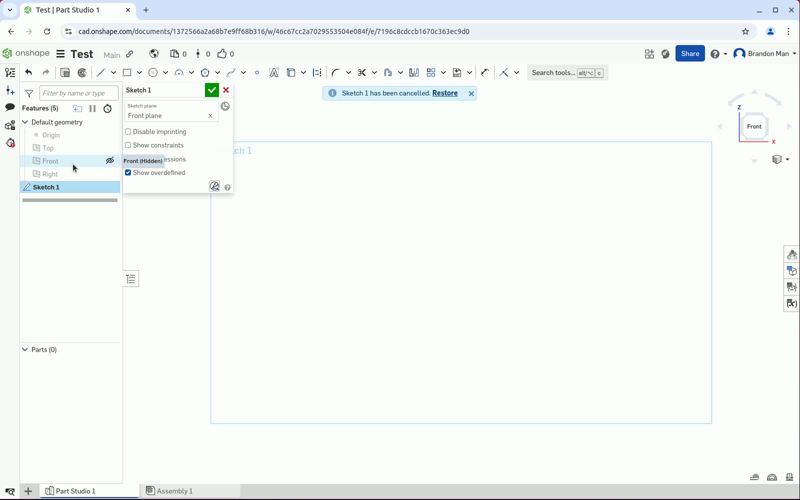
mouse_move(73, 352)
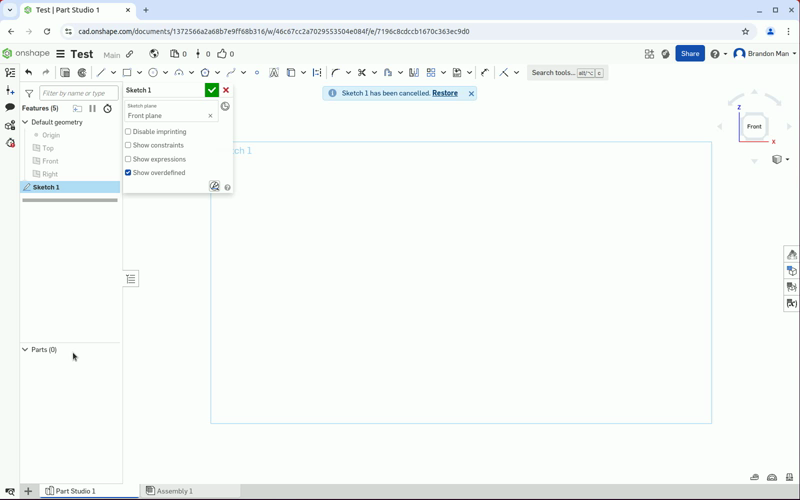
key(y)
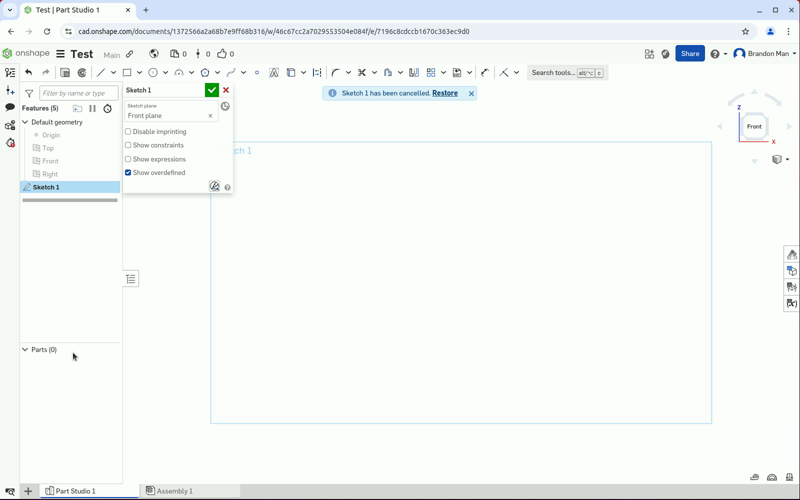
key(l)
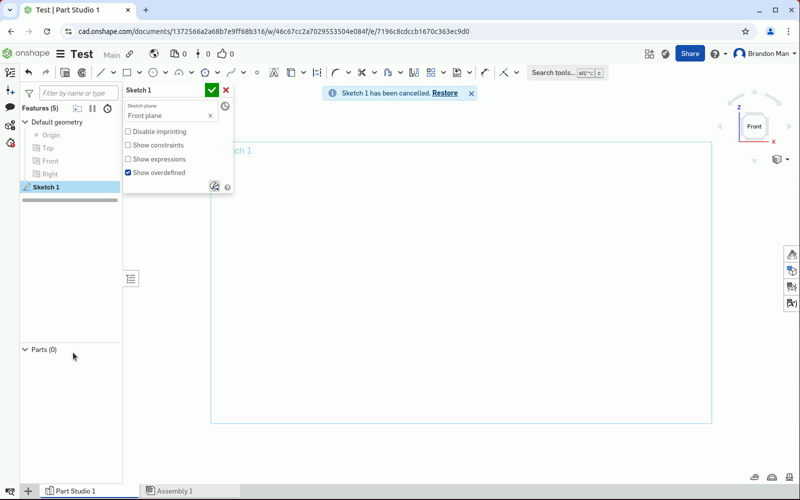
key_down(shift)
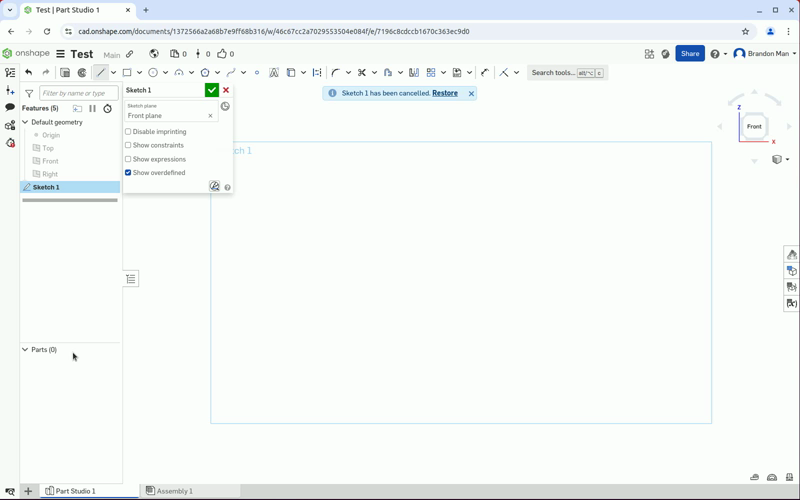
mouse_move(460, 293)
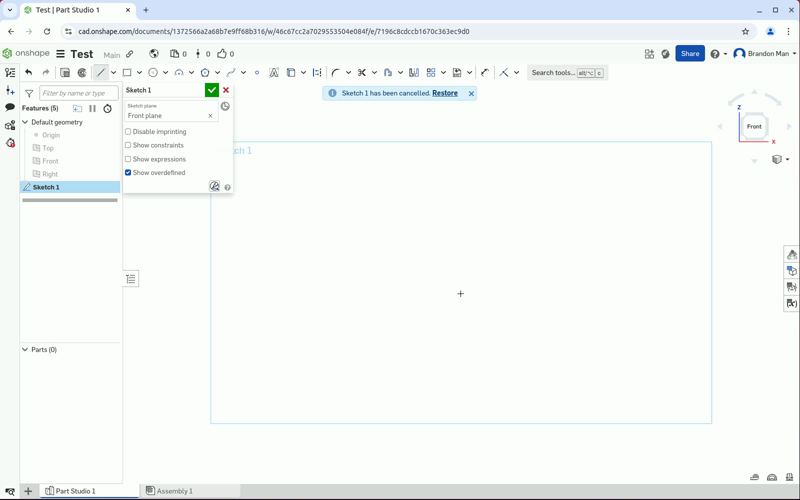
click(460, 293)
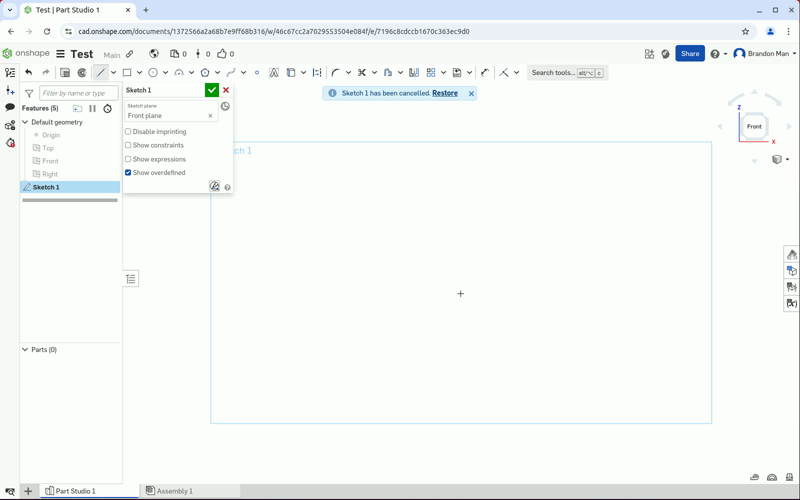
key_up(shift)
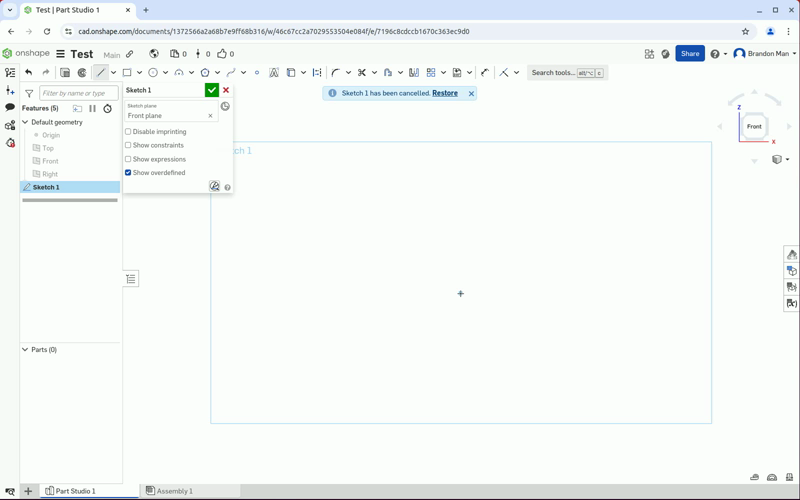
key_down(shift)
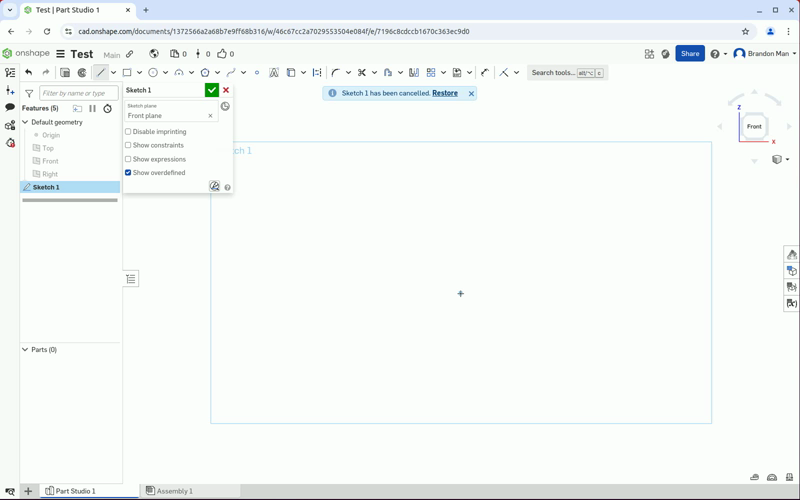
mouse_move(562, 293)
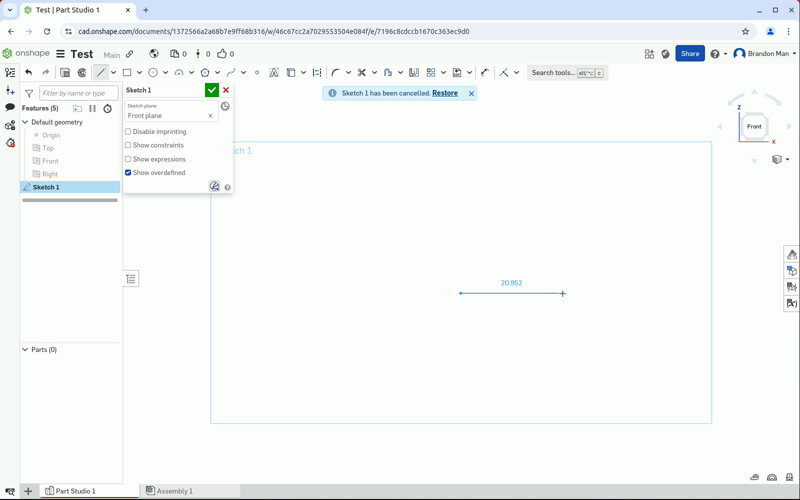
click(562, 293)
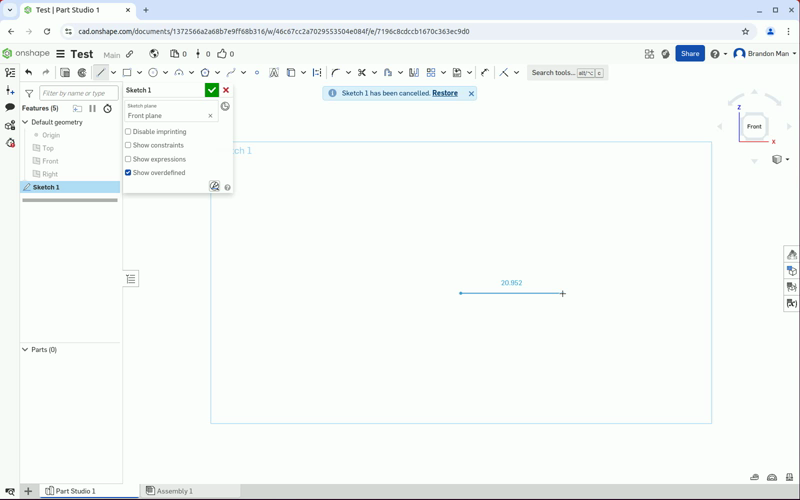
key_up(shift)
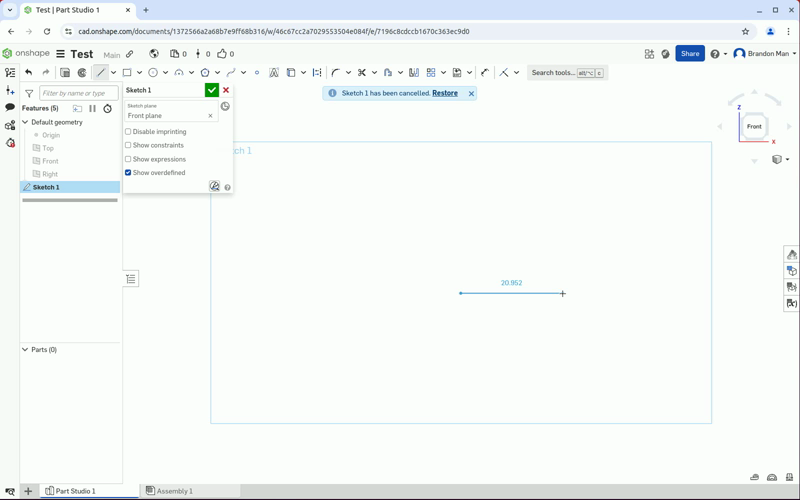
key(esc)
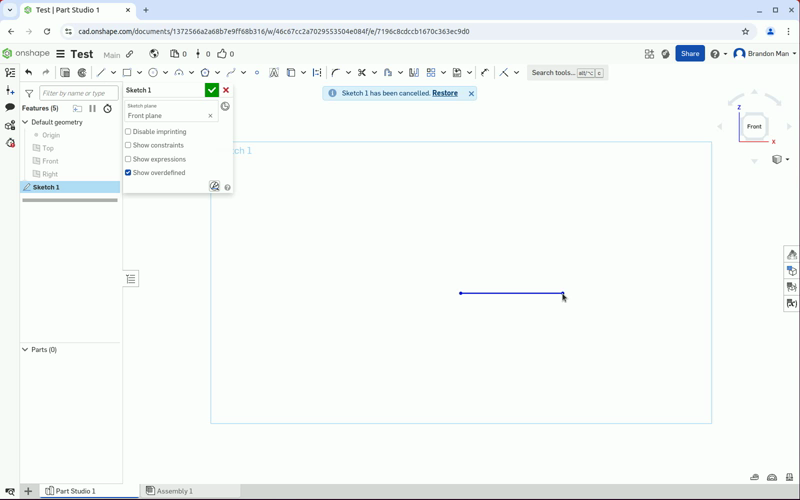
key(a)
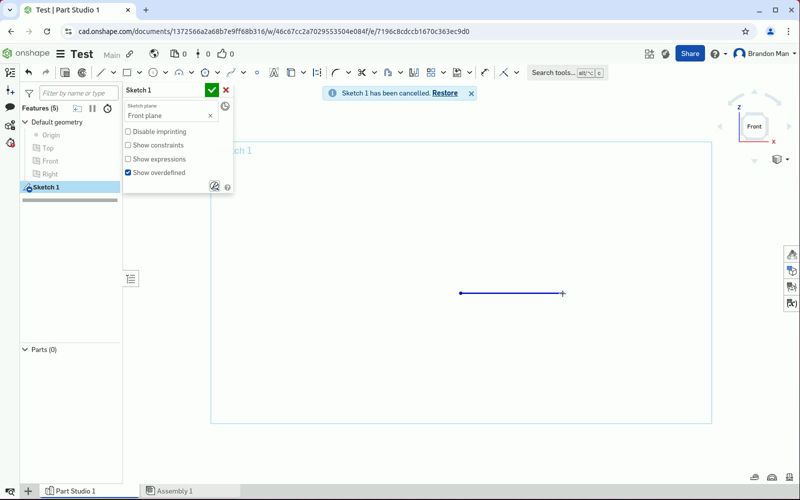
mouse_move(562, 293)
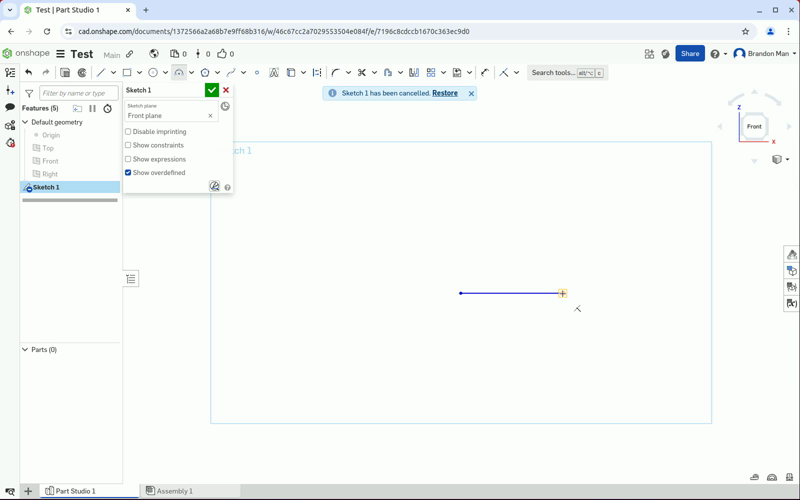
click(562, 293)
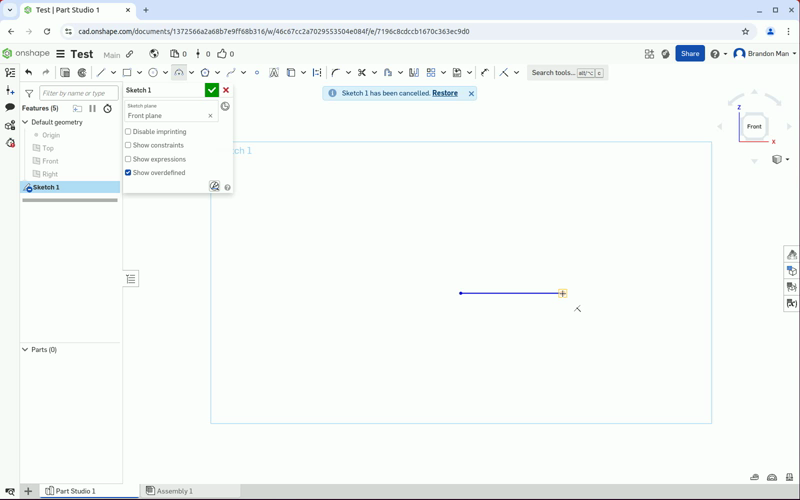
key_down(shift)
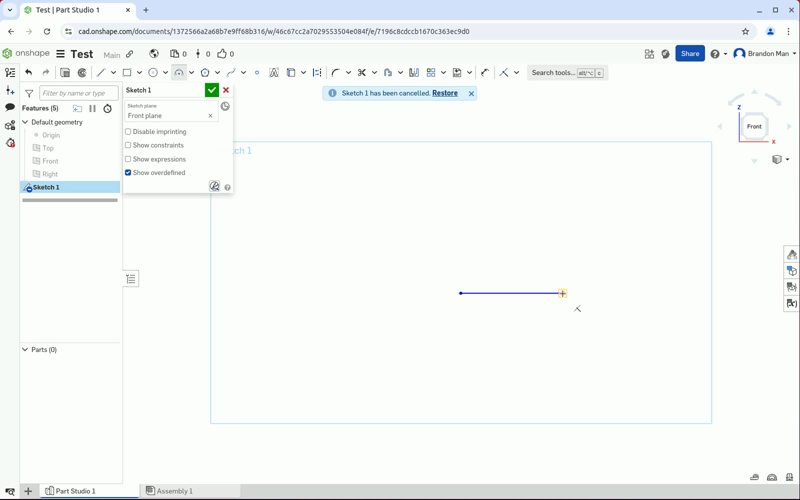
mouse_move(562, 272)
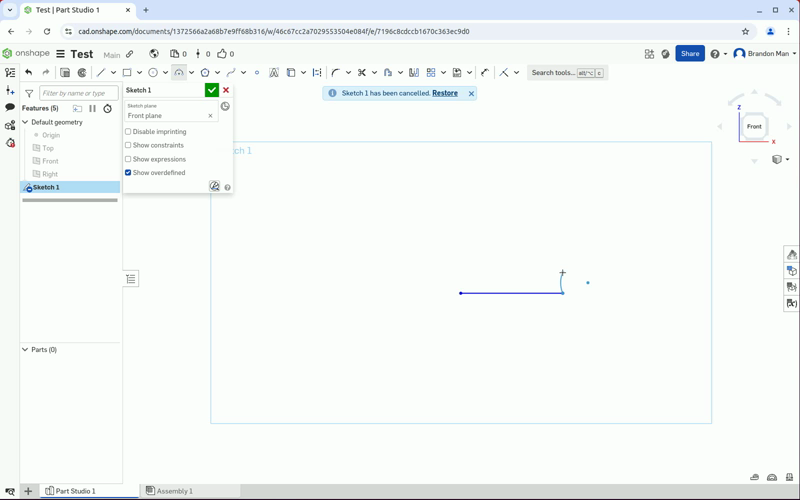
click(562, 272)
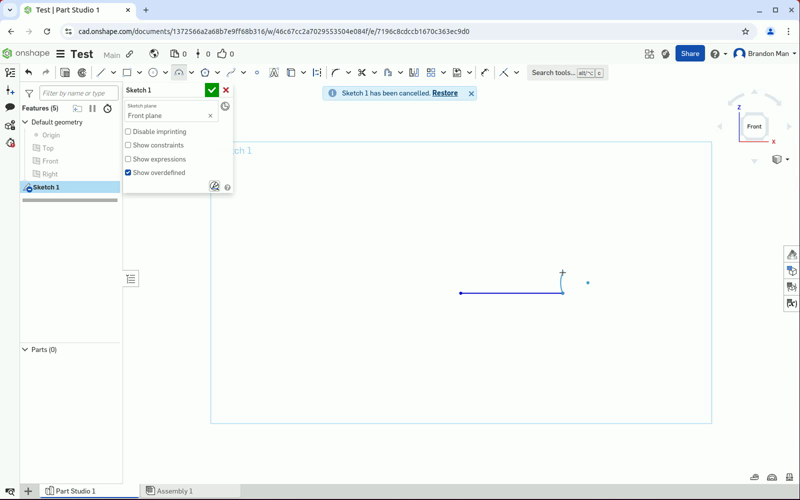
mouse_move(573, 282)
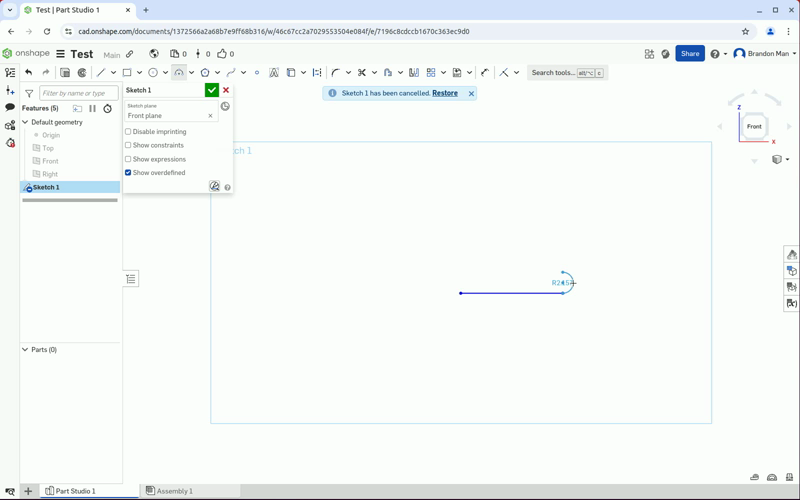
click(573, 282)
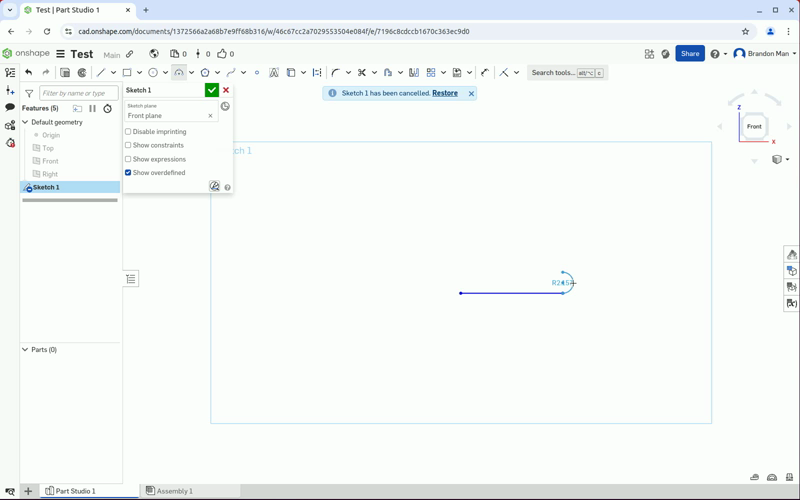
key_up(shift)
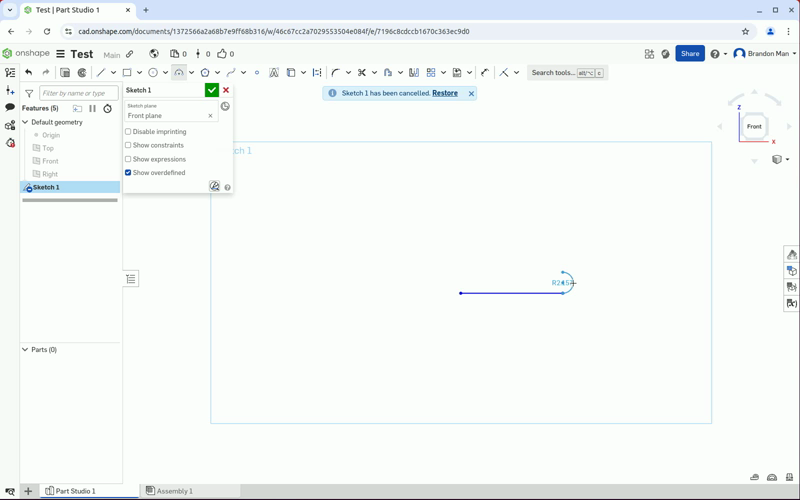
key(esc)
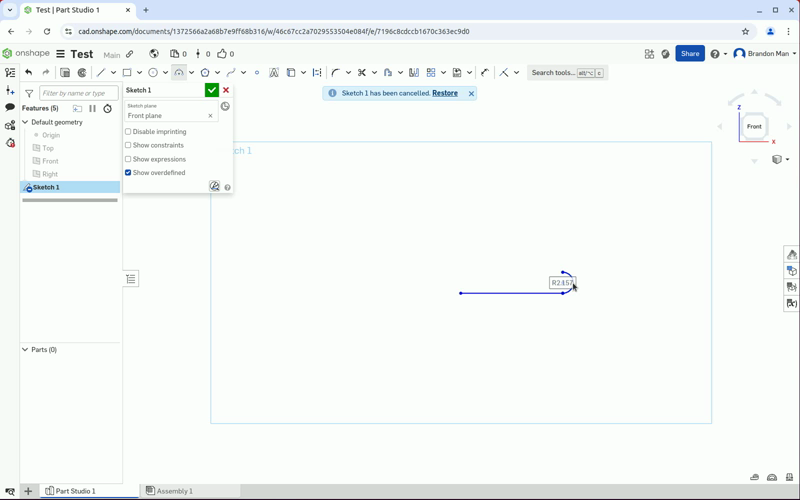
key(l)
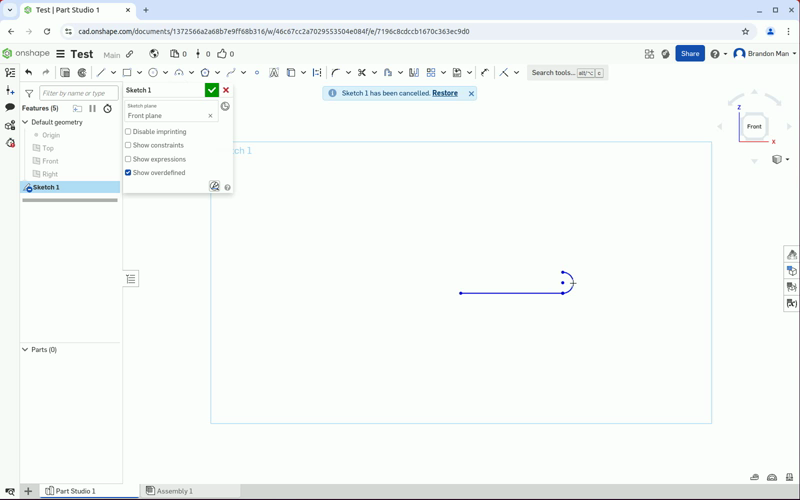
mouse_move(562, 272)
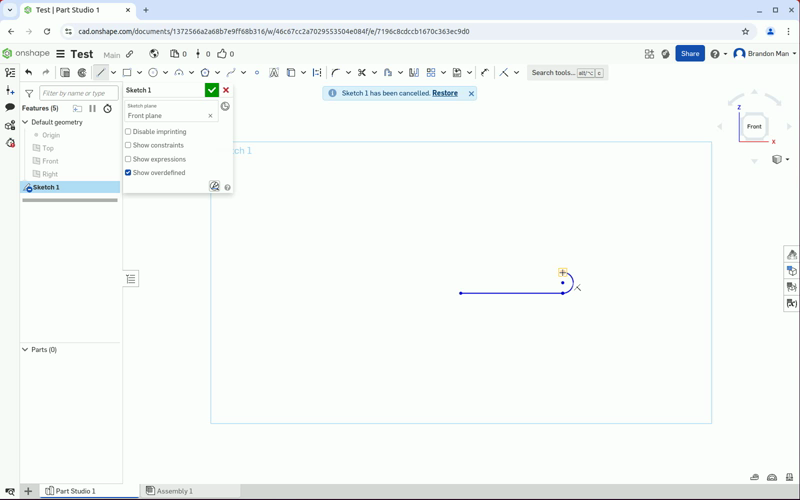
click(562, 272)
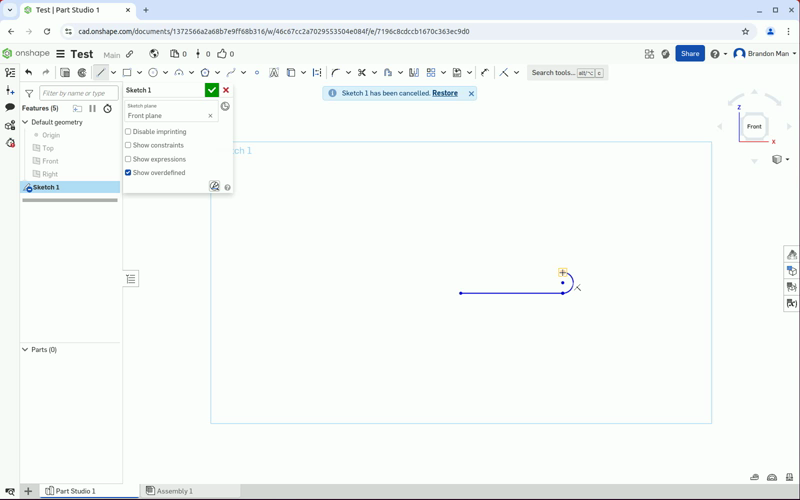
key_down(shift)
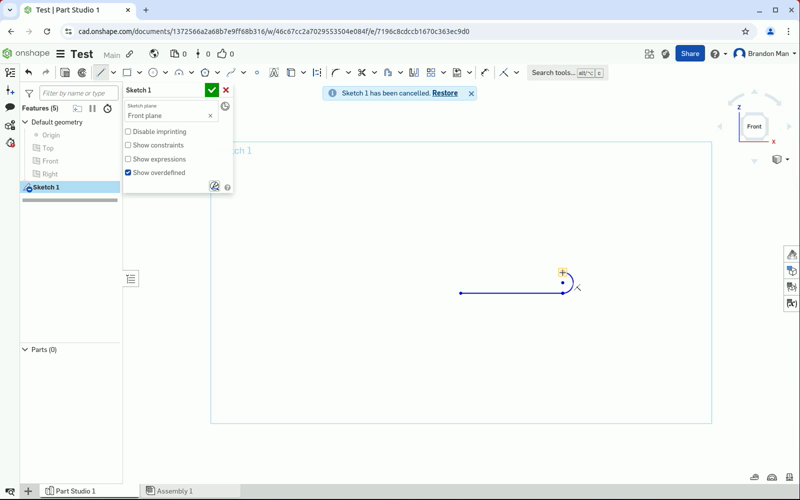
mouse_move(460, 272)
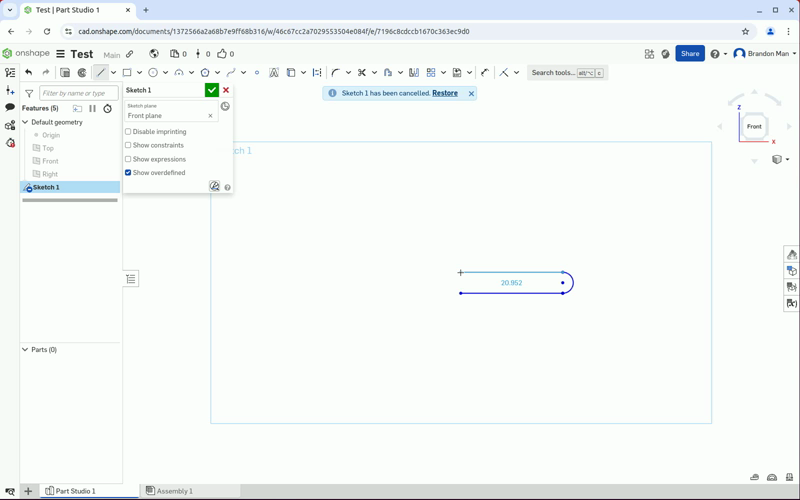
click(460, 272)
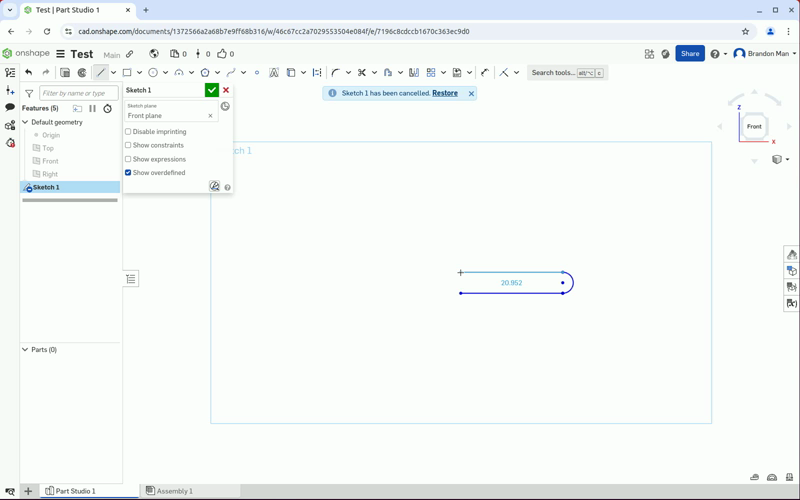
key_up(shift)
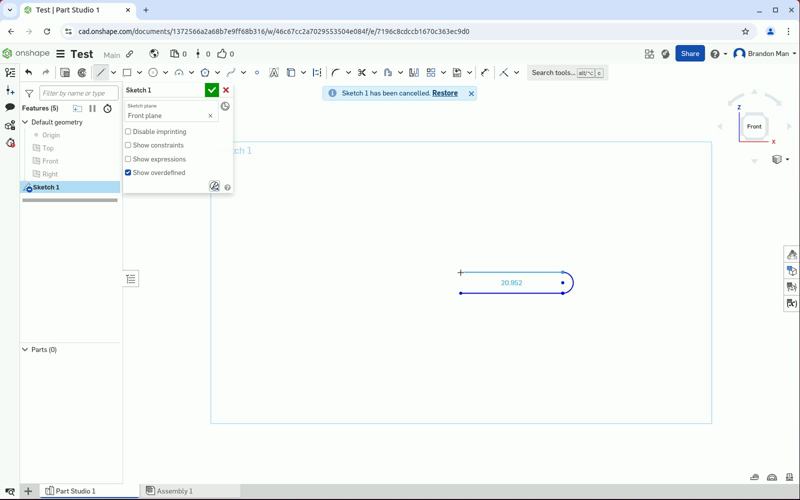
key(esc)
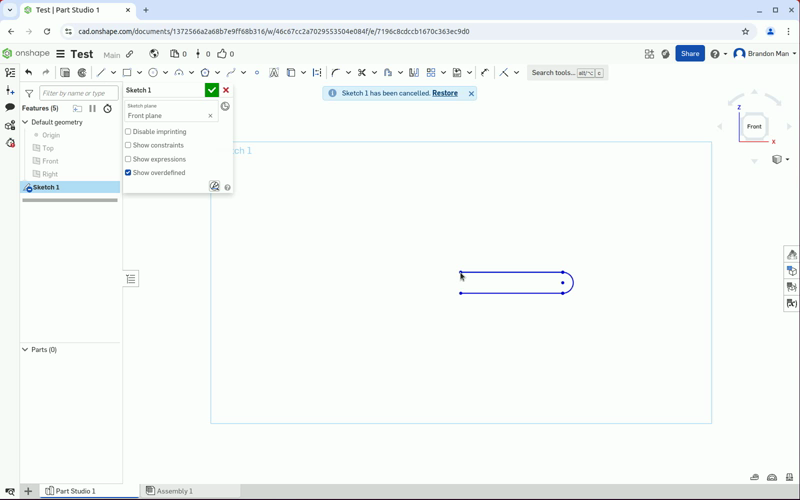
key(a)
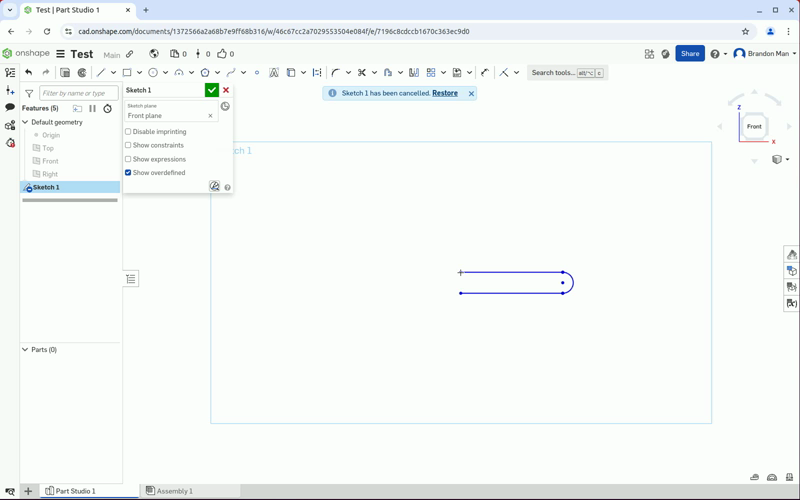
mouse_move(460, 272)
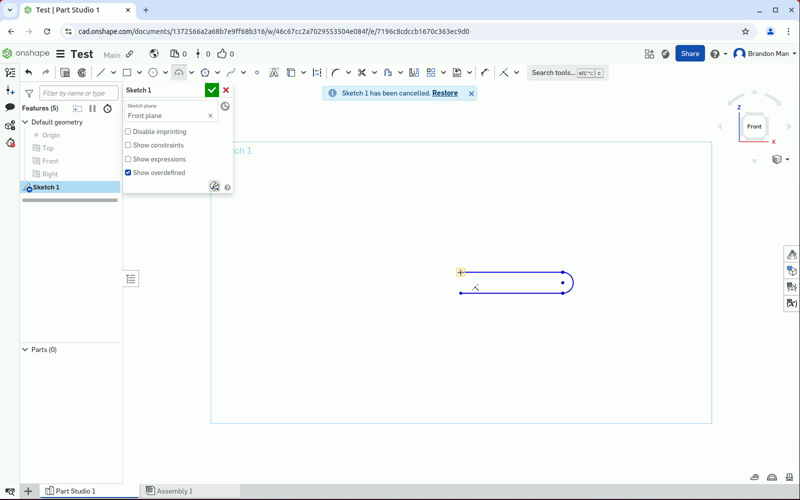
click(460, 272)
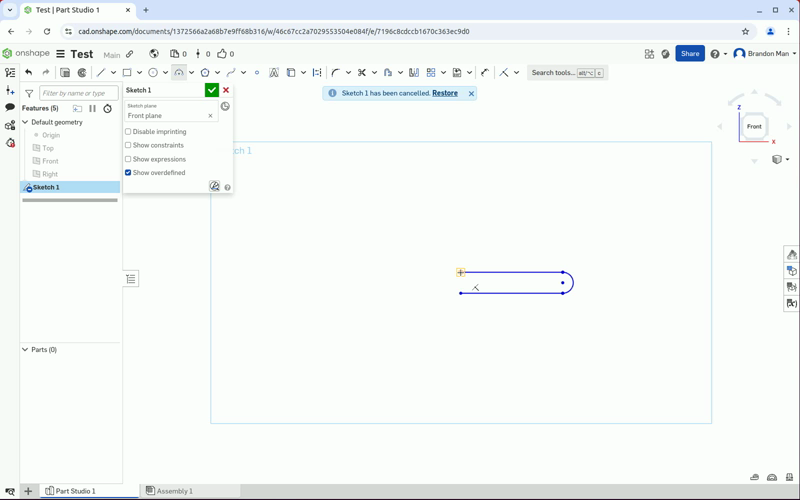
mouse_move(460, 293)
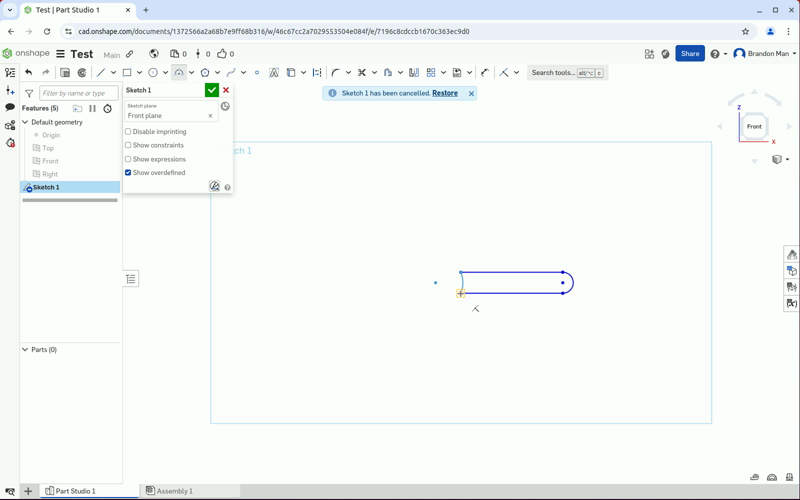
click(460, 293)
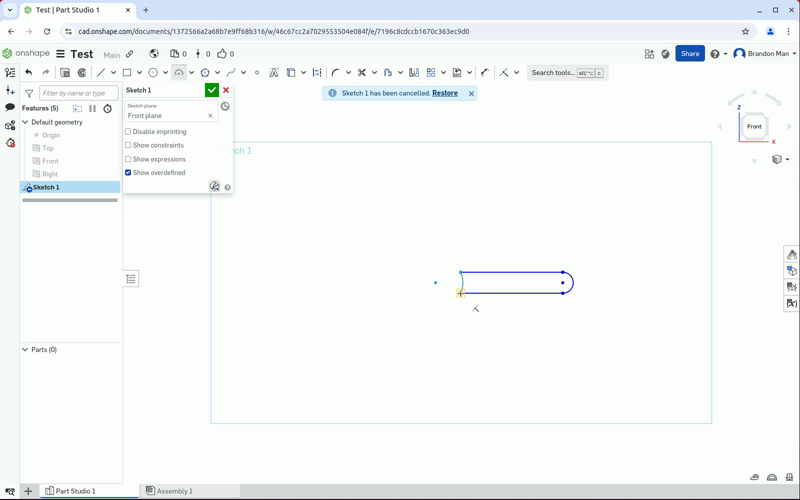
key_down(shift)
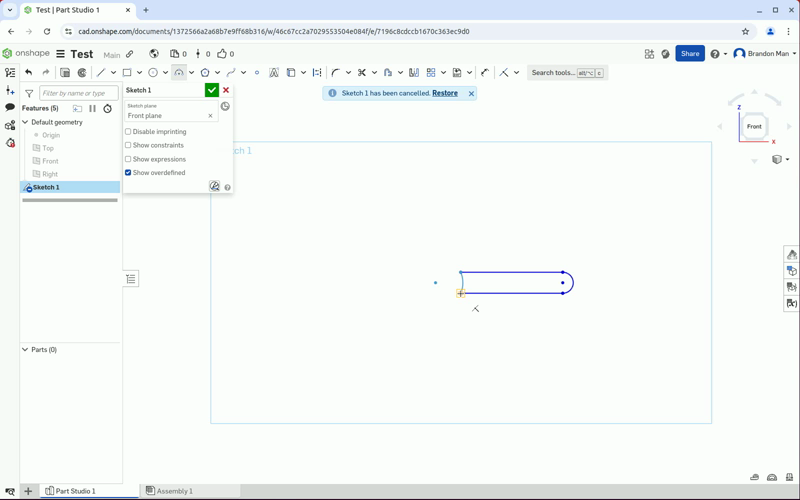
mouse_move(450, 282)
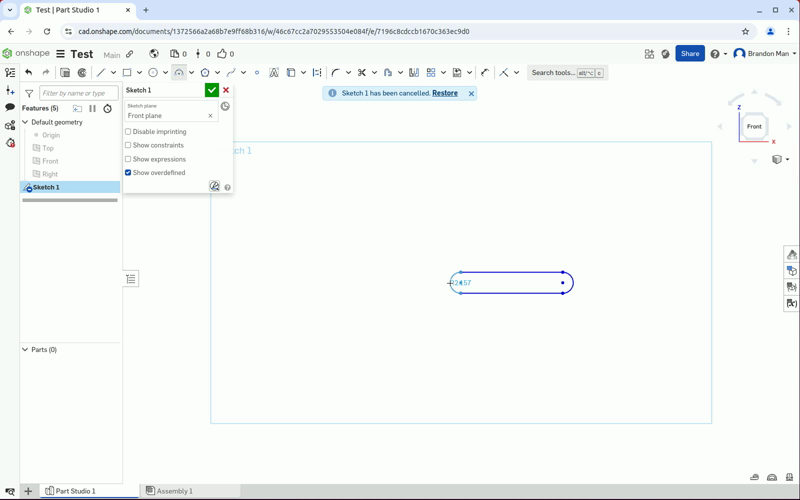
click(450, 282)
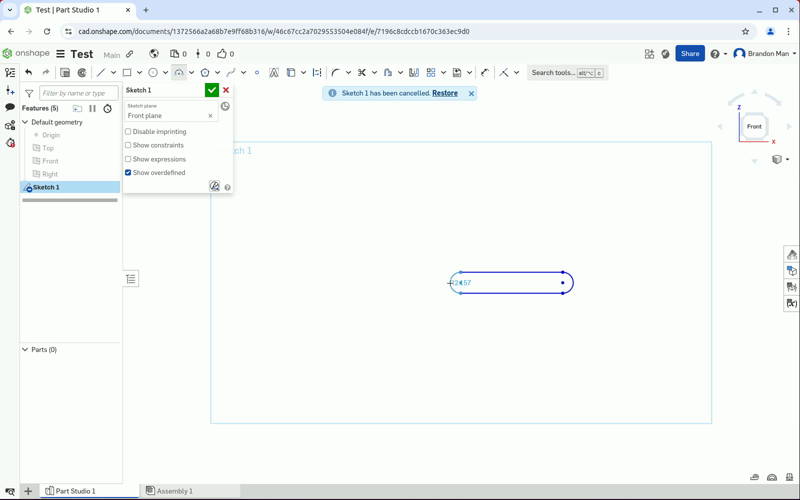
key_up(shift)
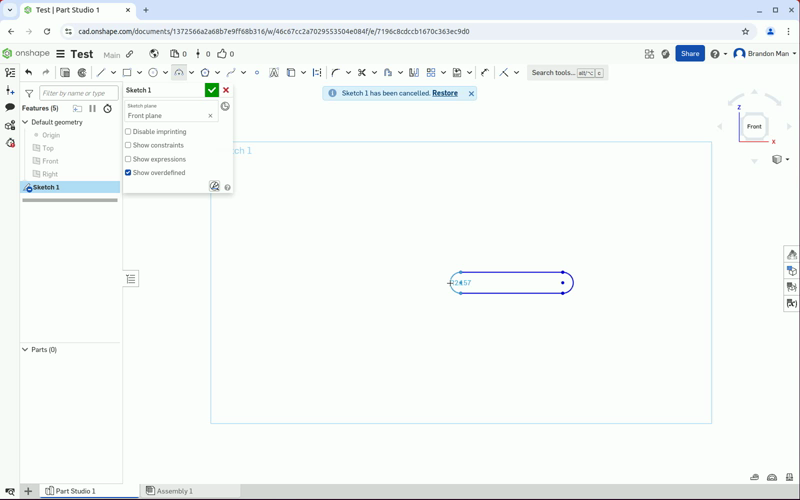
key(esc)
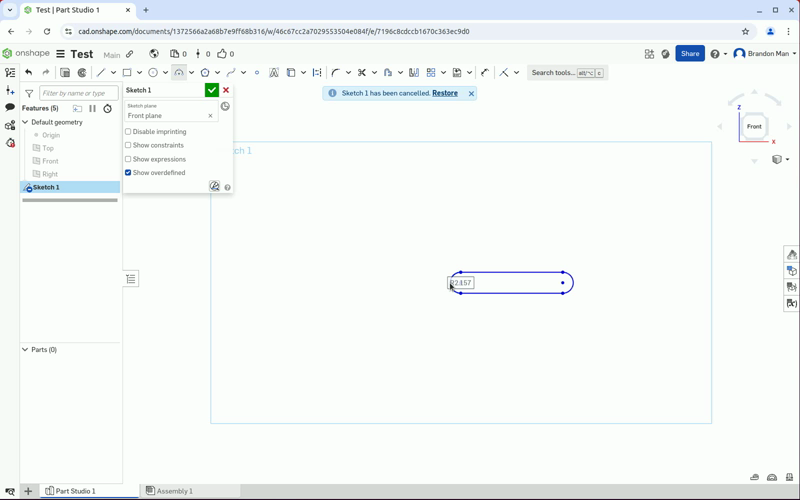
key(c)
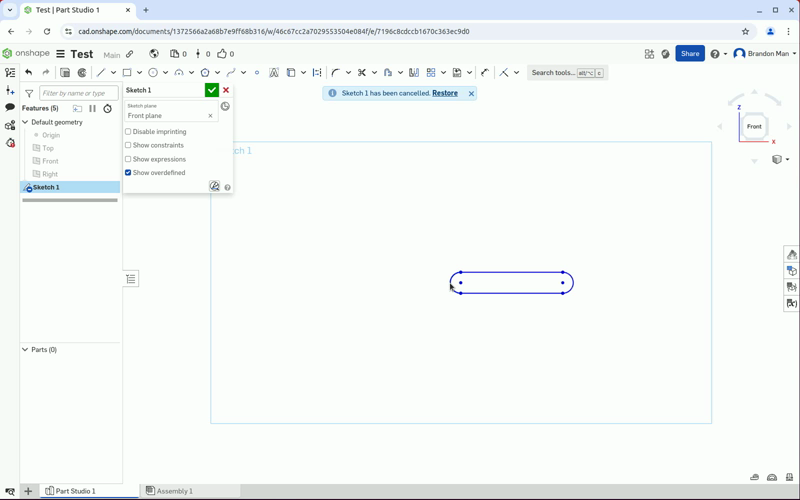
key_down(shift)
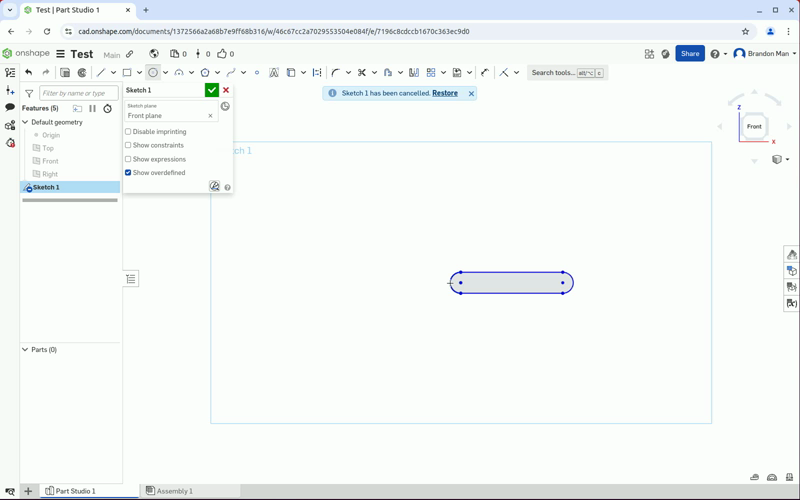
mouse_move(460, 282)
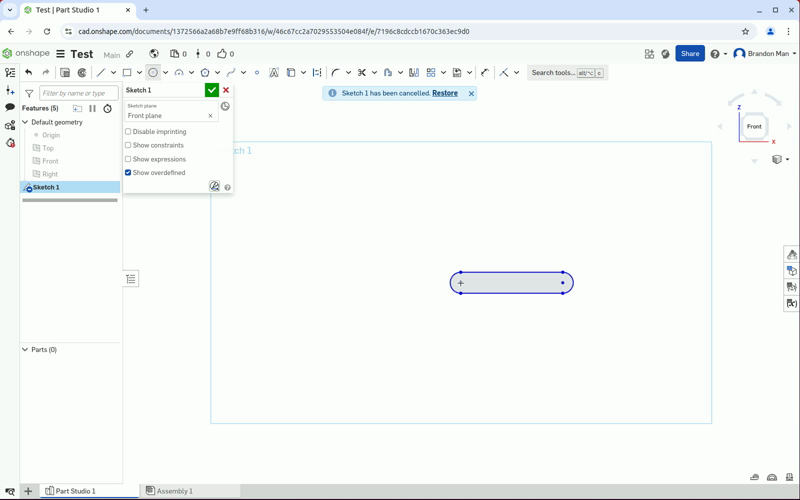
click(460, 282)
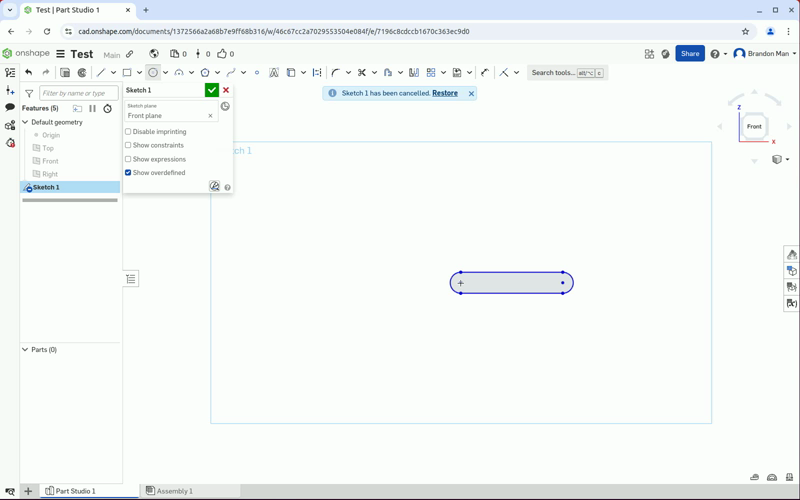
key_up(shift)
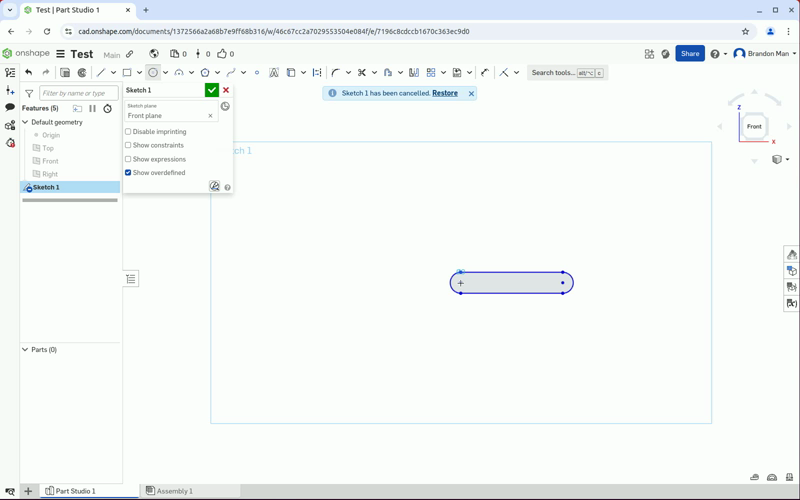
mouse_move(466, 282)
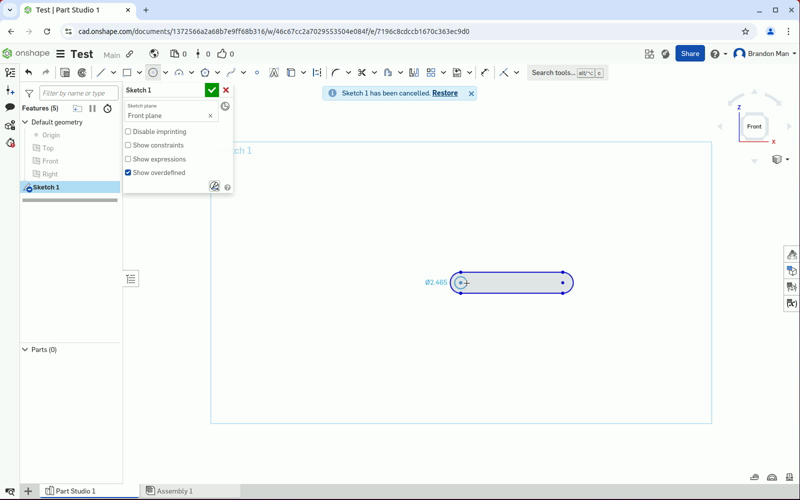
click(466, 282)
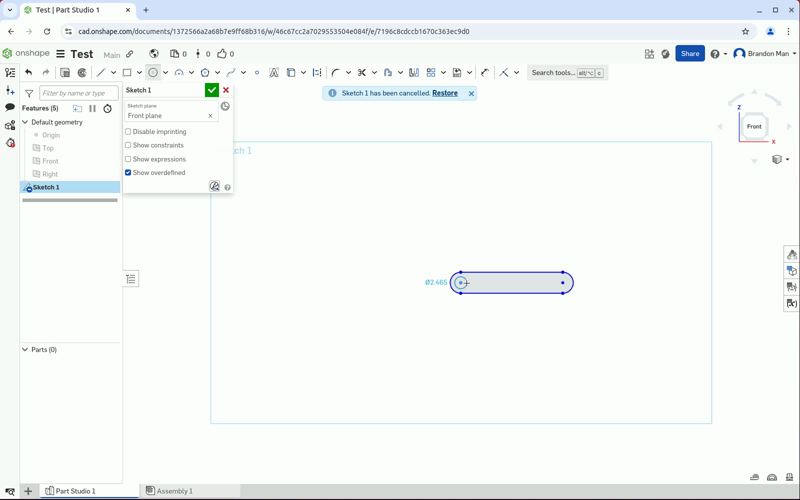
key(esc)
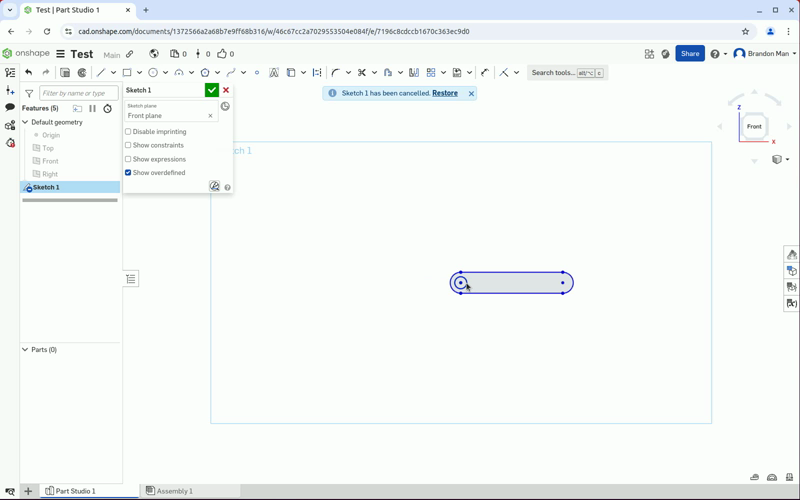
key(c)
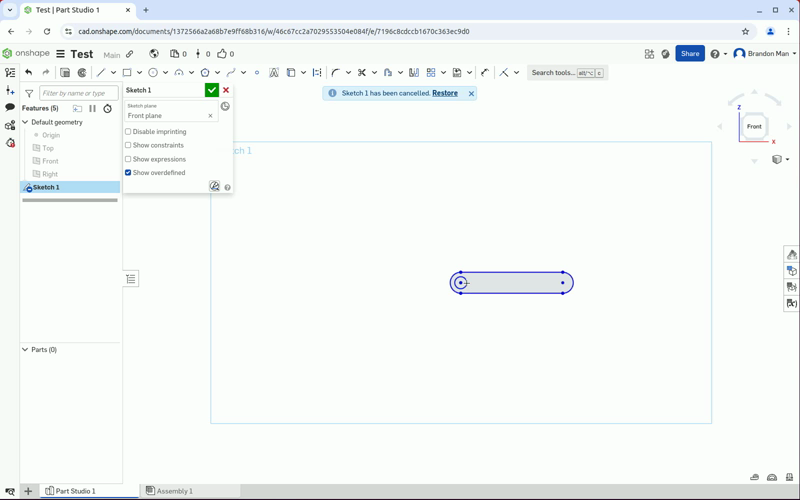
key_down(shift)
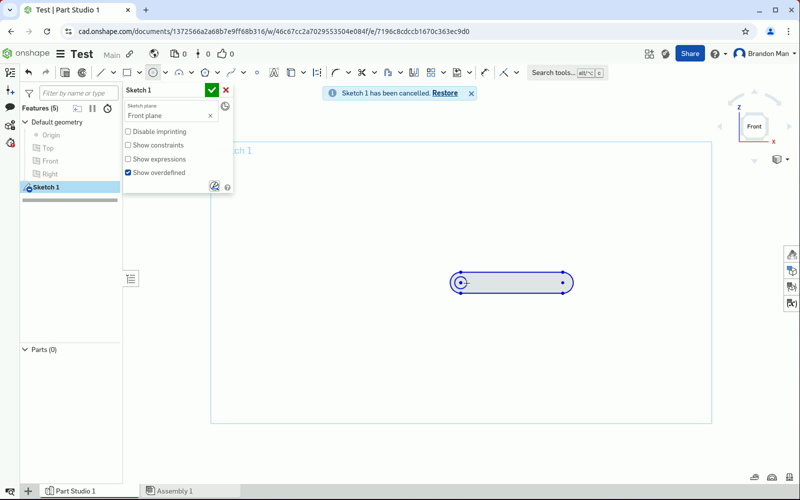
mouse_move(562, 282)
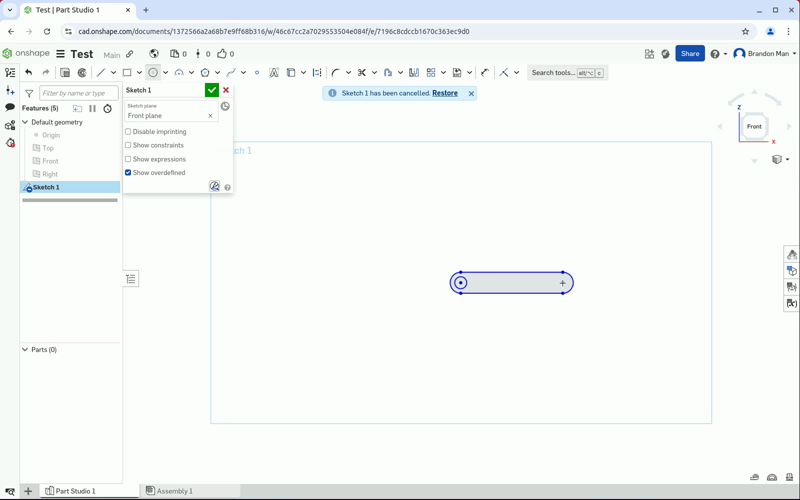
click(562, 282)
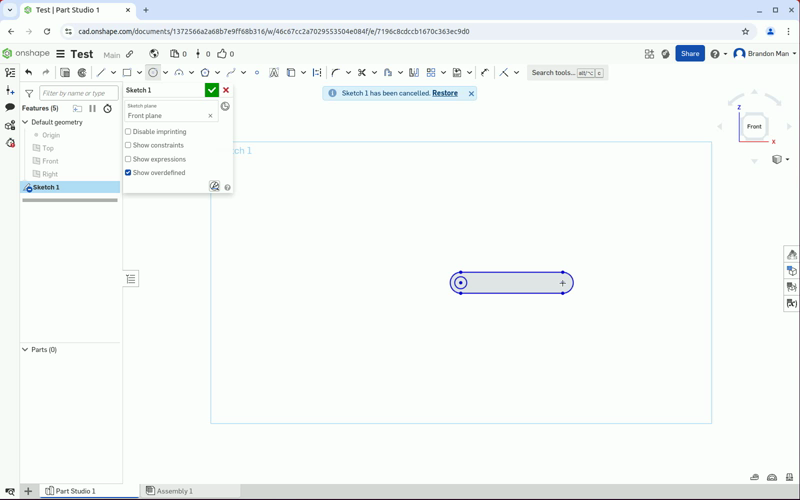
key_up(shift)
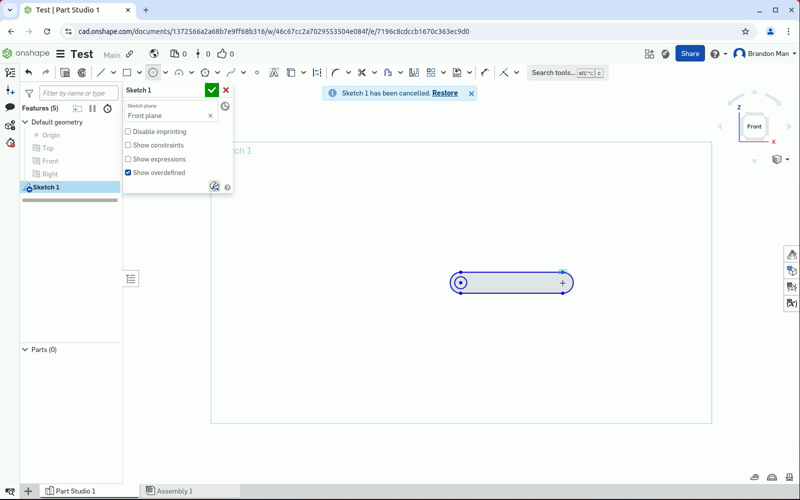
mouse_move(568, 282)
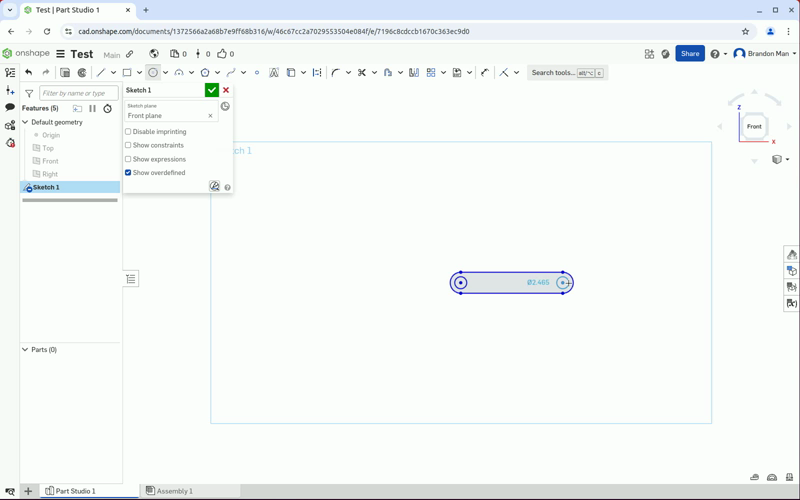
click(568, 282)
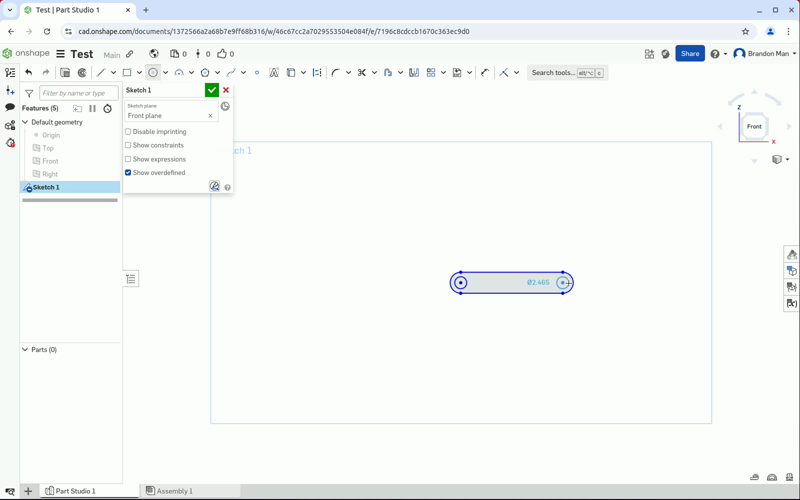
key(esc)
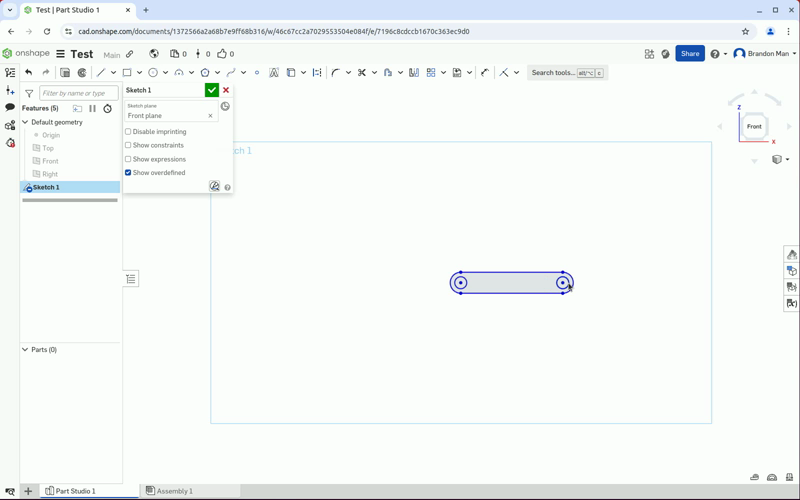
mouse_move(539, 276)
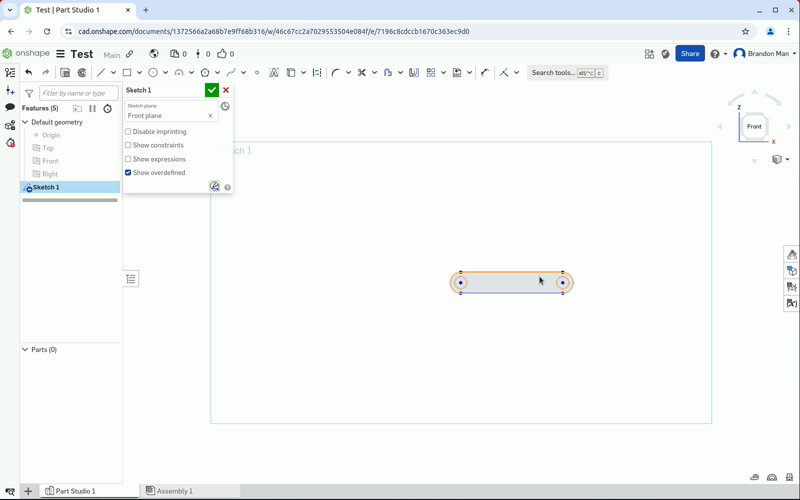
click(539, 276)
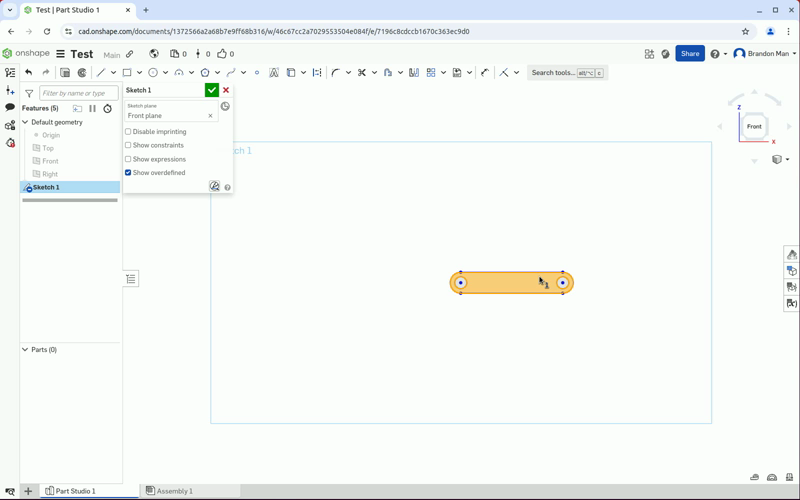
mouse_move(73, 352)
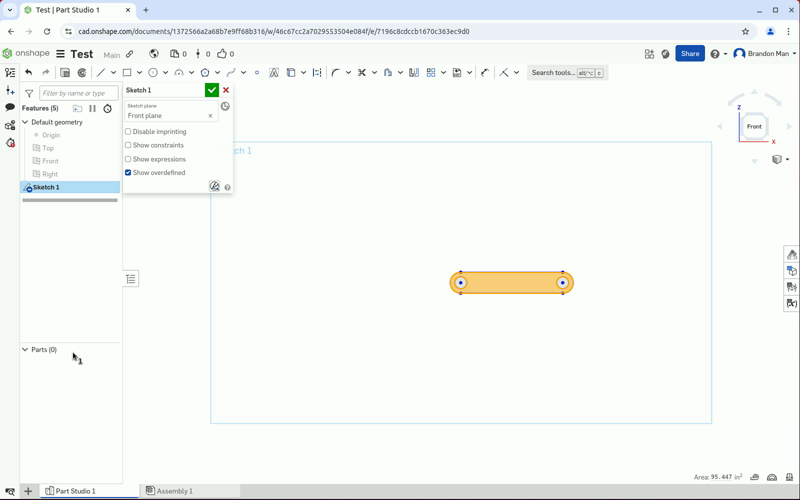
key(shift+y)
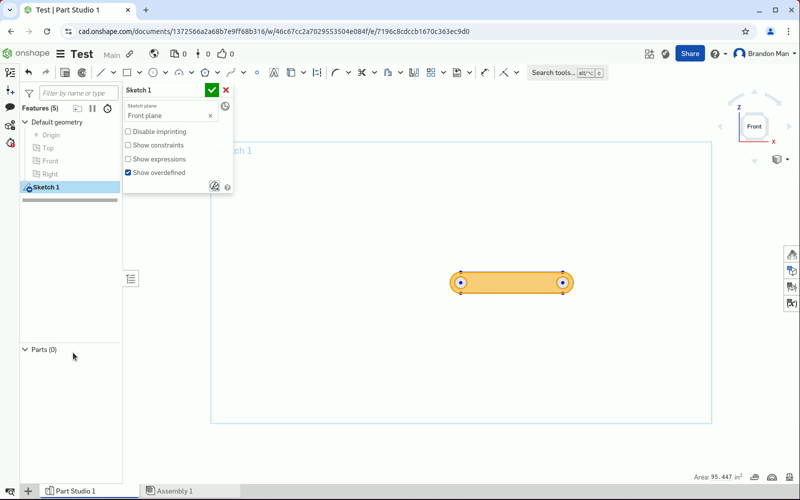
key(shift+e)
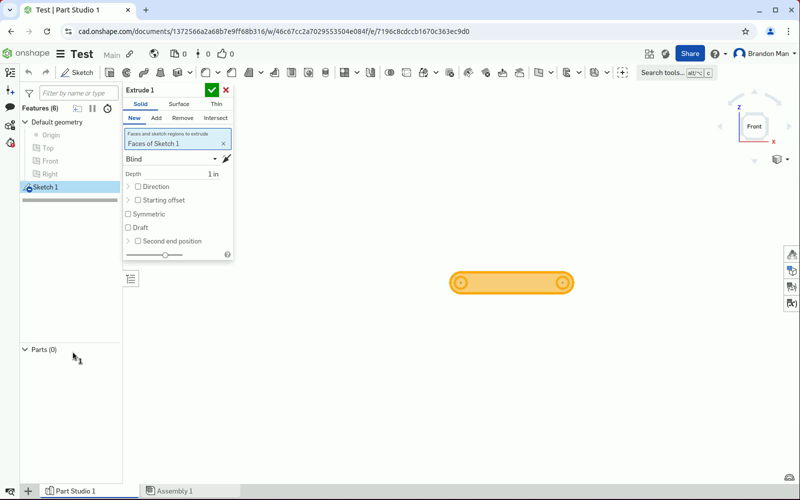
mouse_move(143, 106)
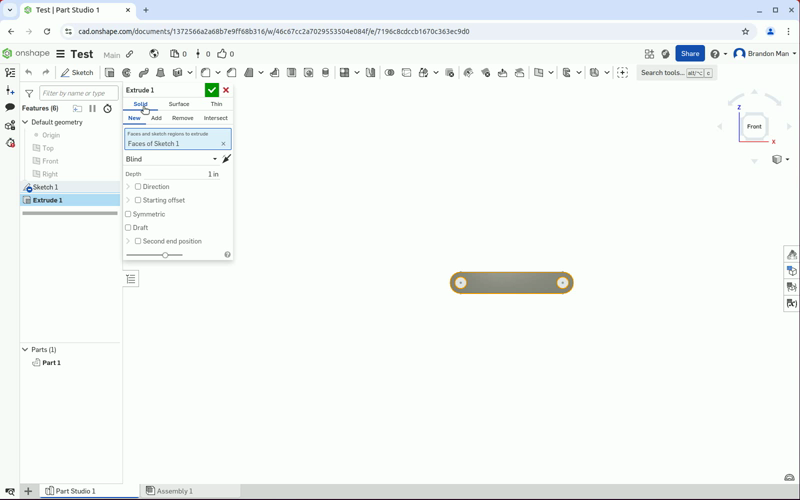
click(143, 106)
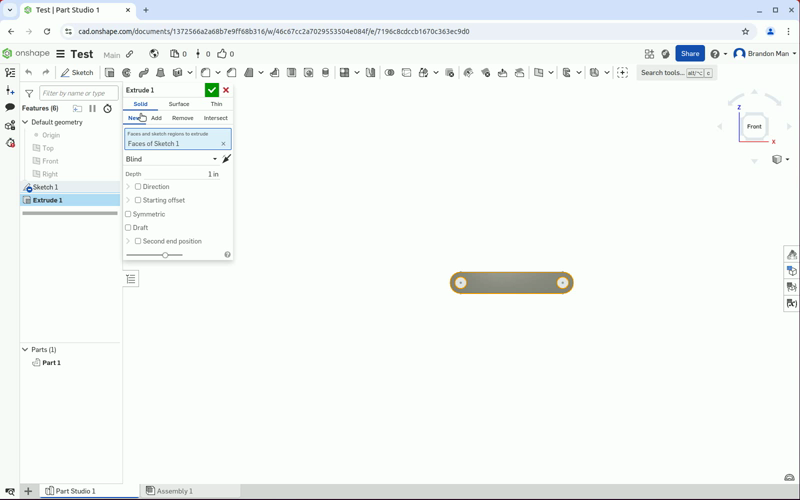
mouse_move(137, 120)
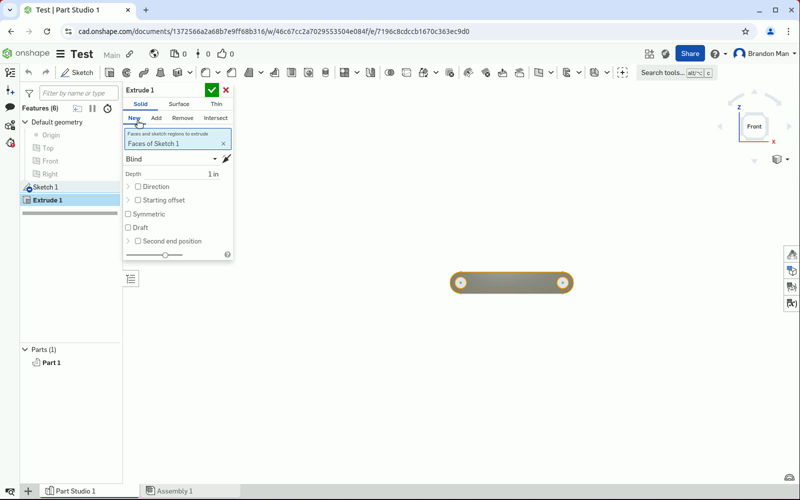
click(137, 120)
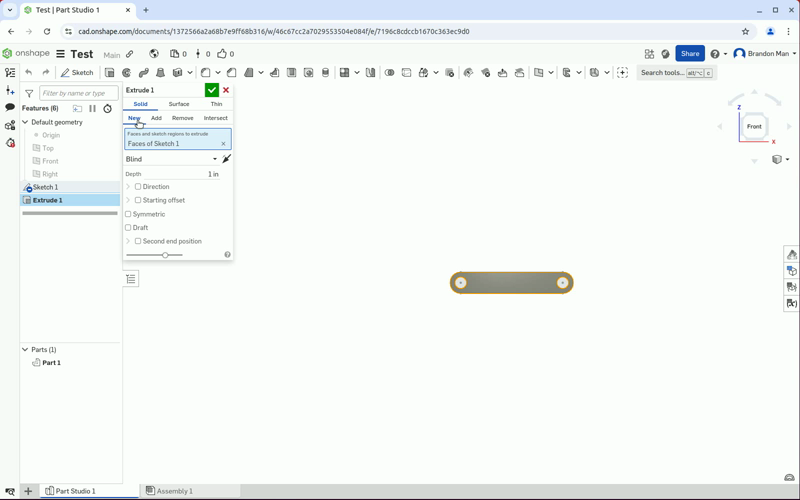
key(tab, 4)
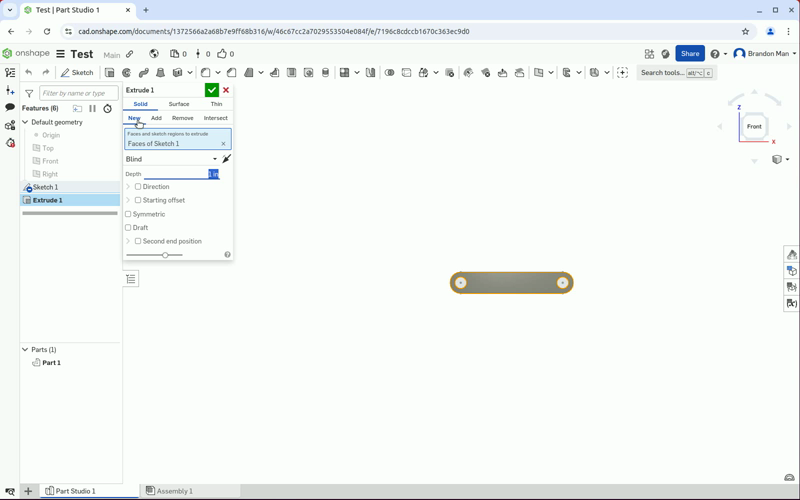
text(2.648)
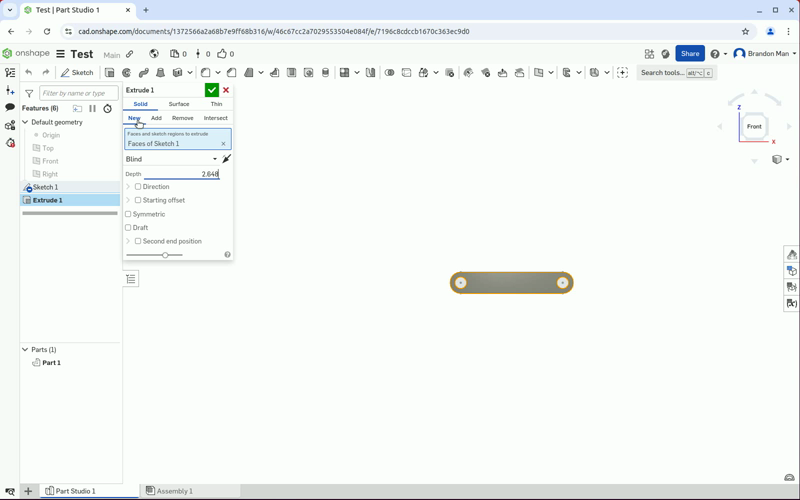
key(enter)
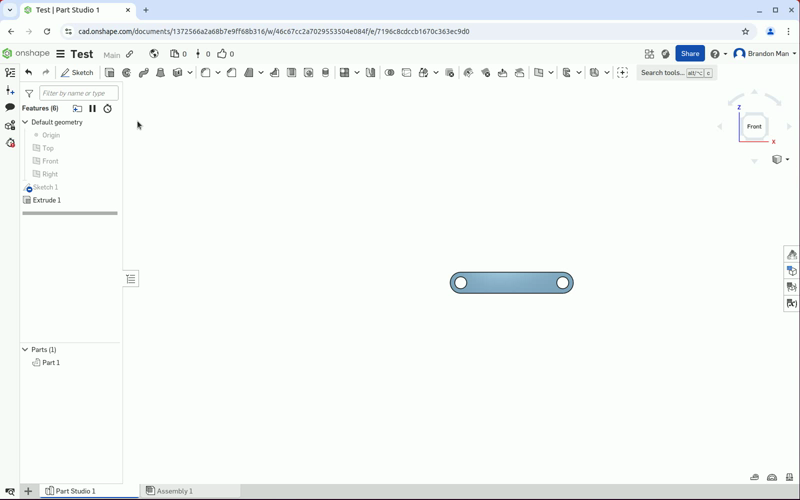
key(shift+h)
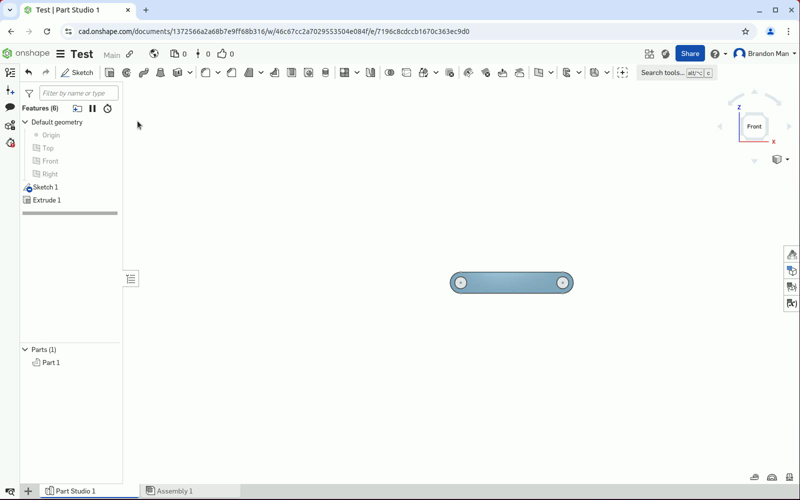
key(shift+h)
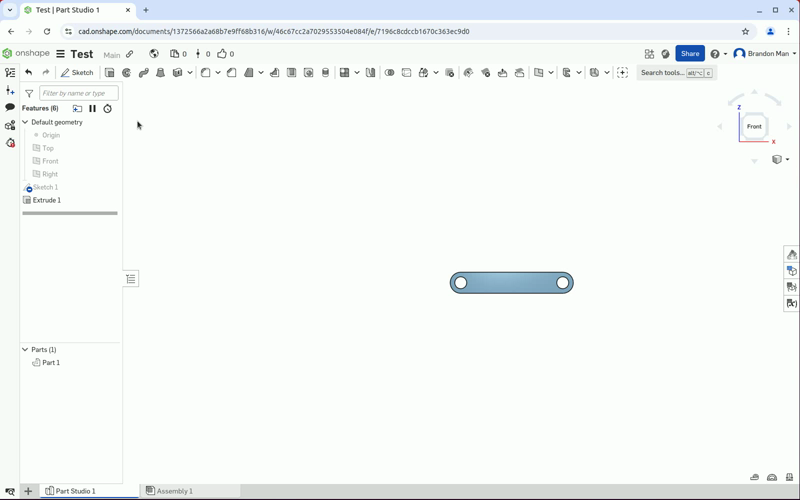
mouse_move(73, 189)
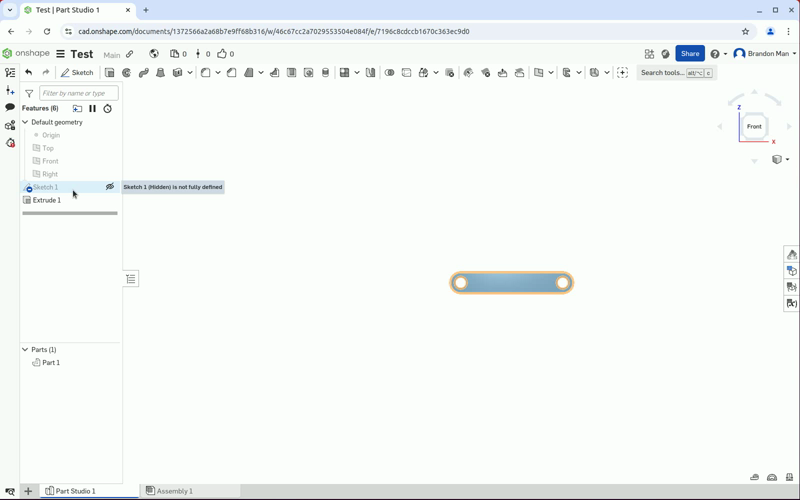
click(73, 189)
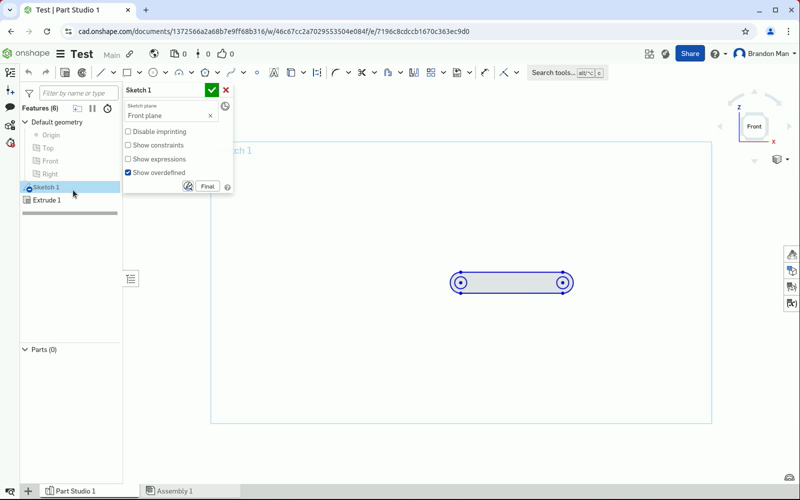
mouse_move(229, 92)
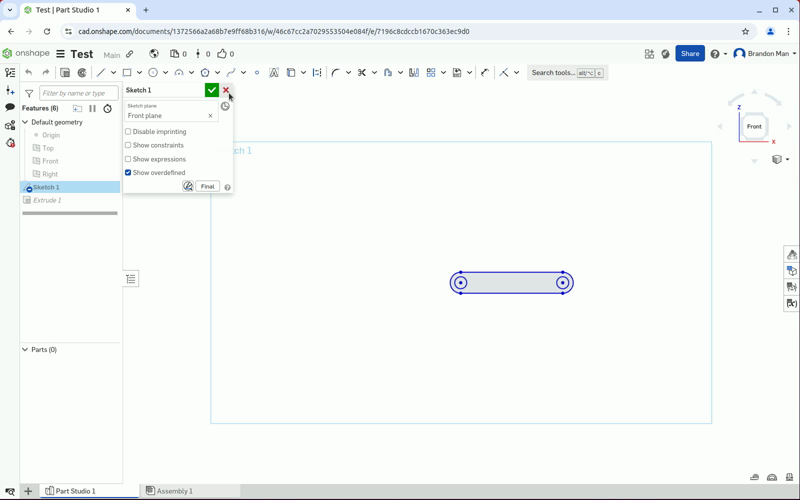
click(229, 92)
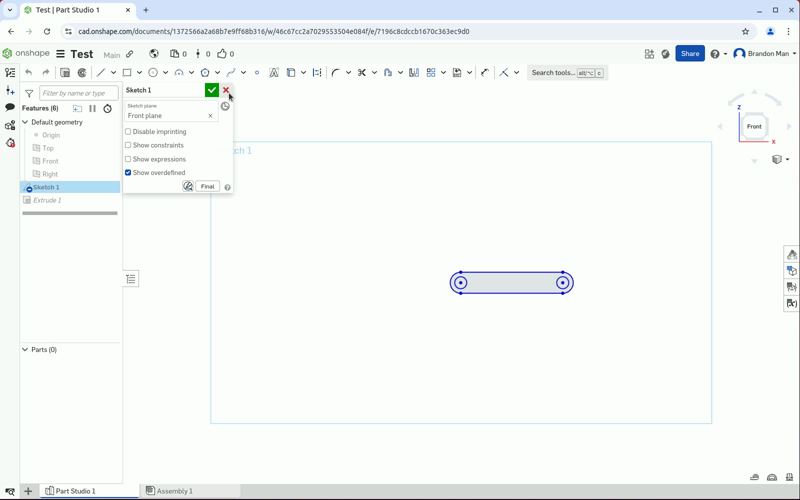
key(shift+s)
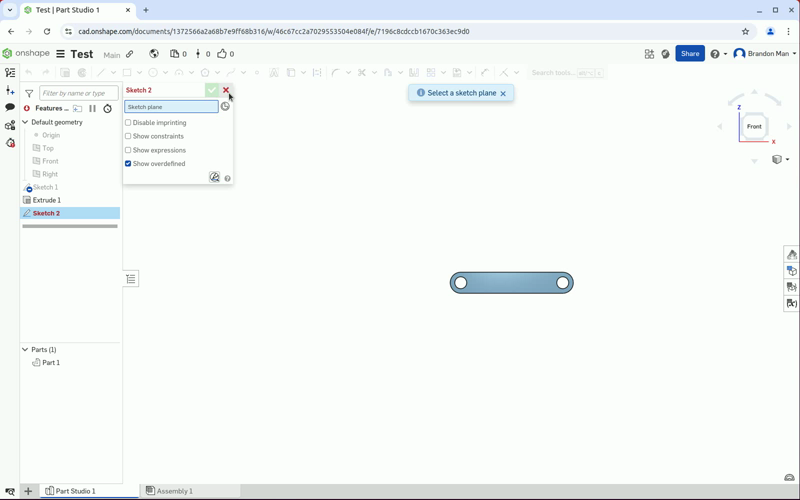
mouse_move(73, 163)
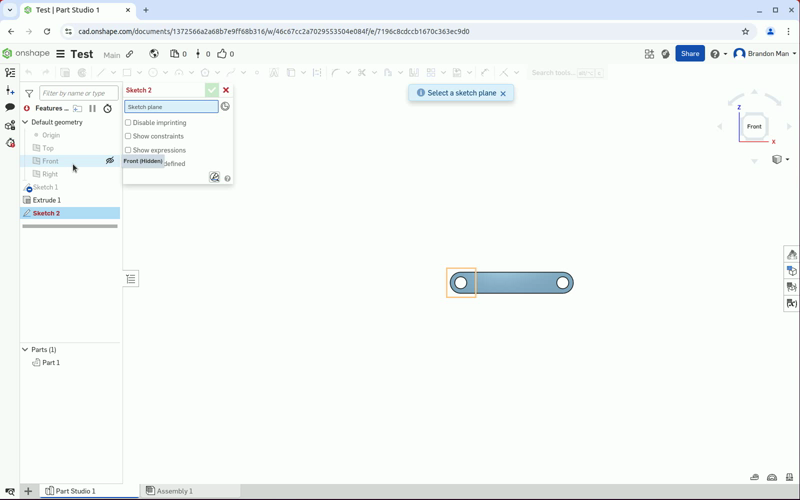
click(73, 163)
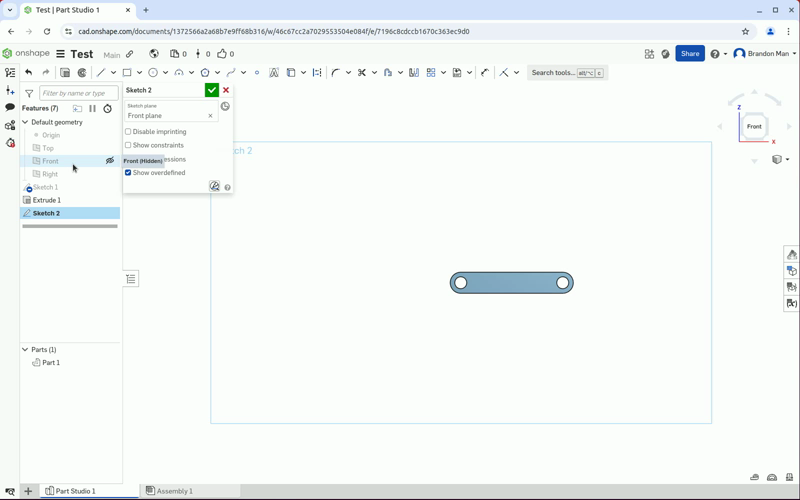
mouse_move(73, 352)
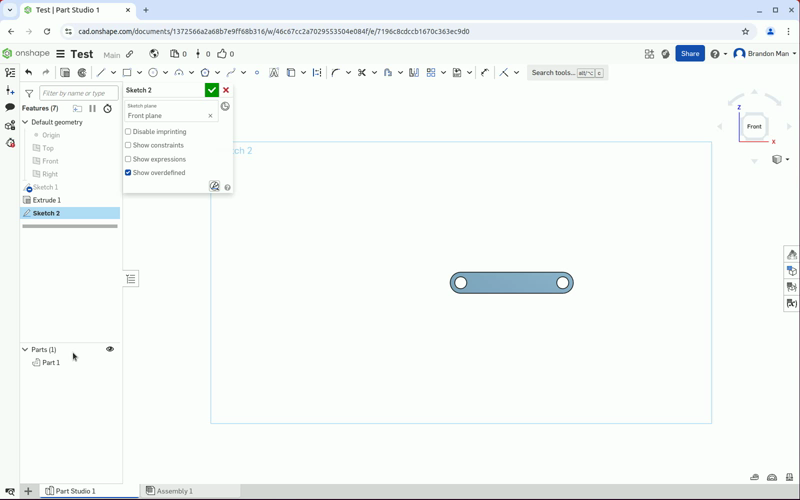
key(y)
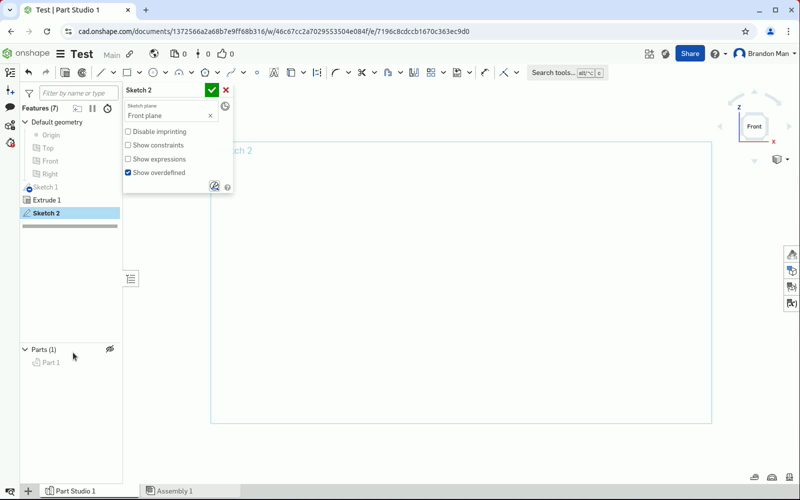
key(c)
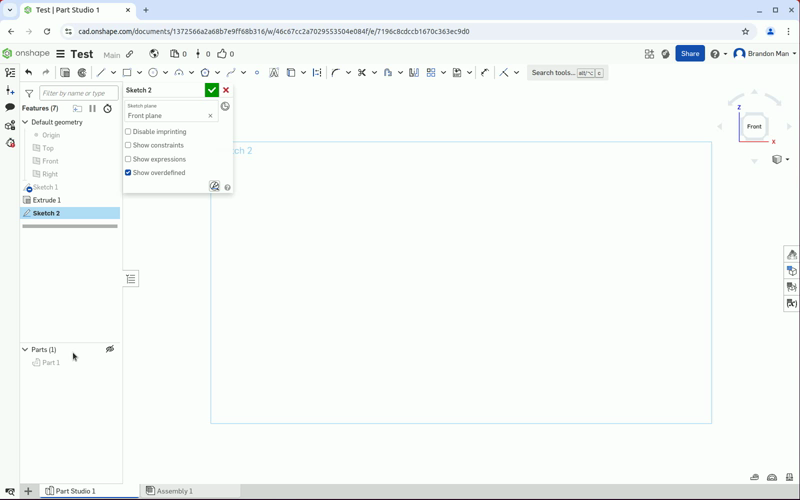
key_down(shift)
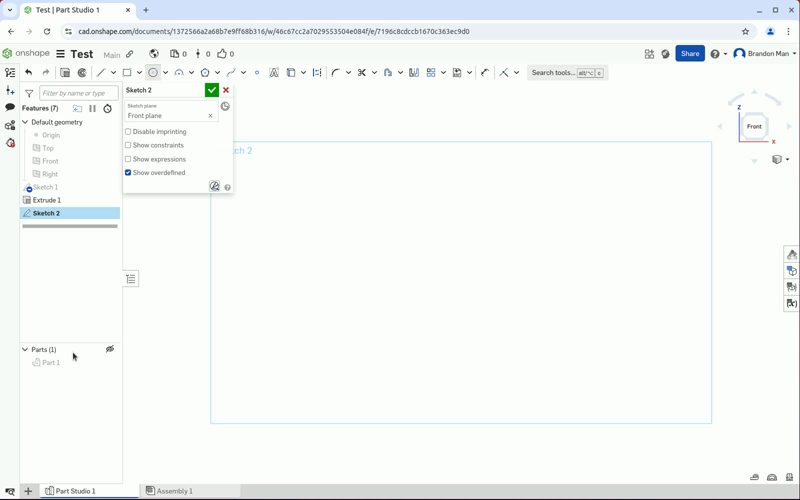
mouse_move(461, 282)
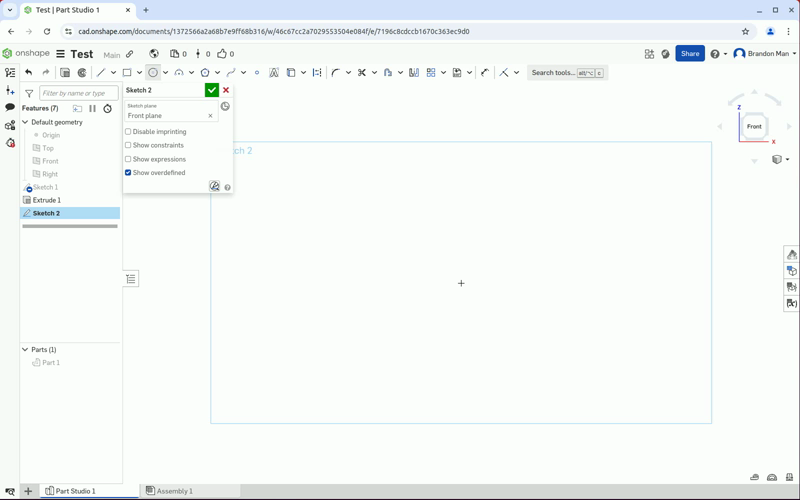
click(461, 282)
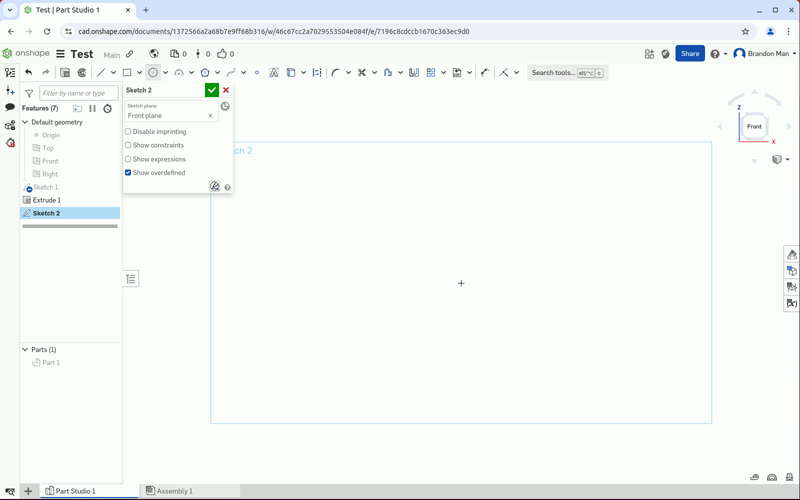
key_up(shift)
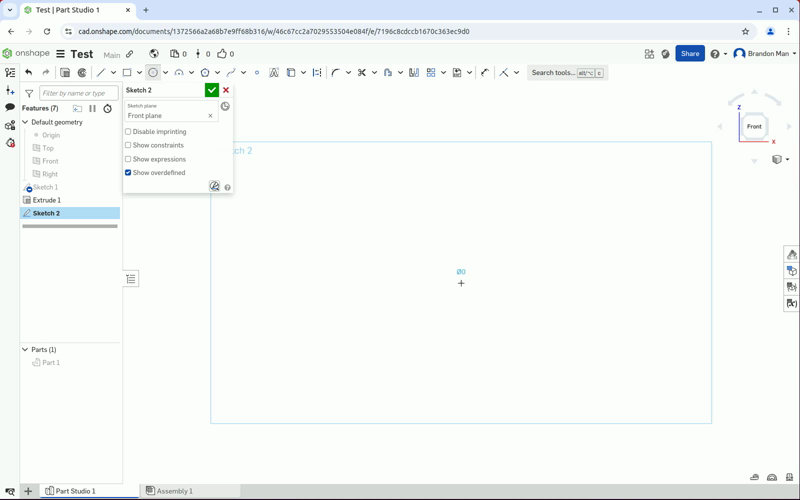
mouse_move(464, 282)
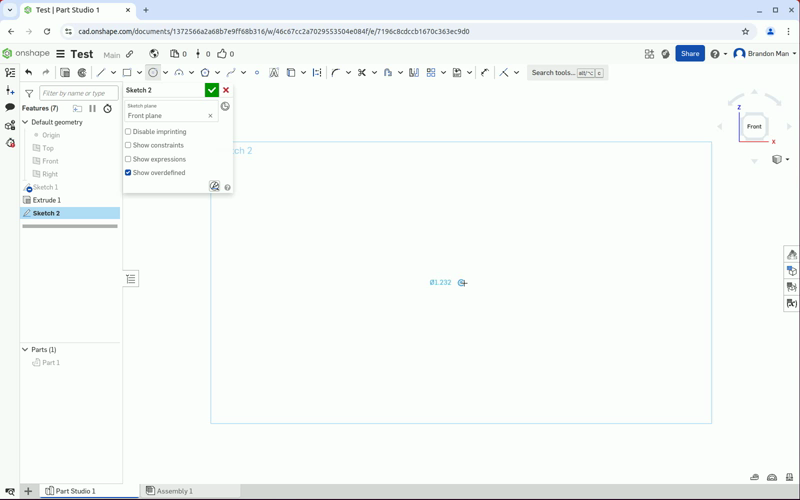
click(464, 282)
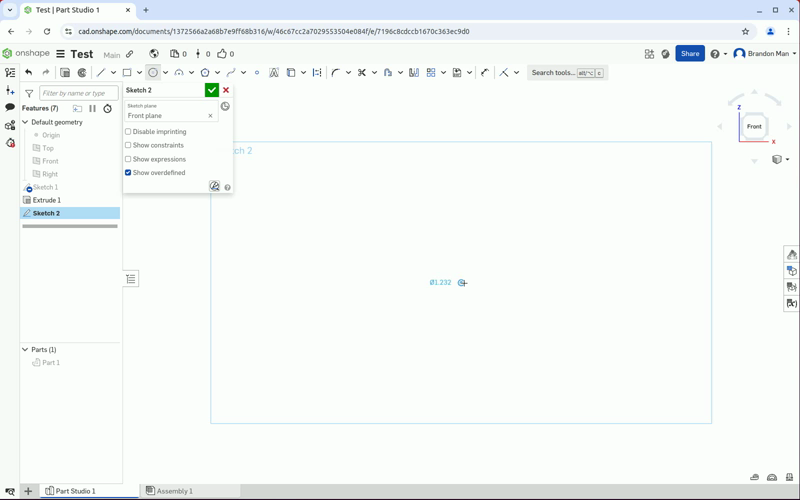
key(esc)
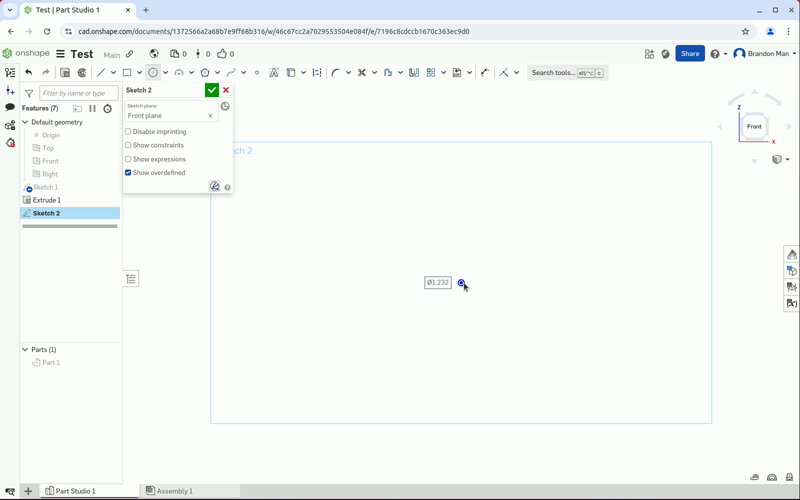
mouse_move(460, 284)
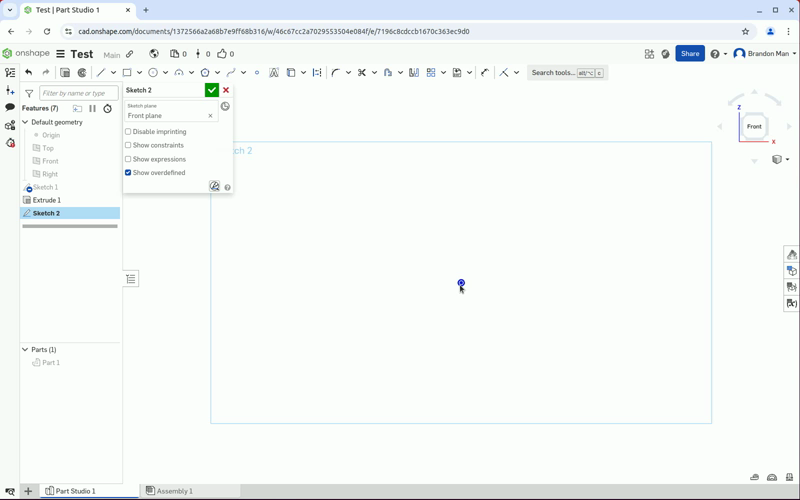
scroll(6)
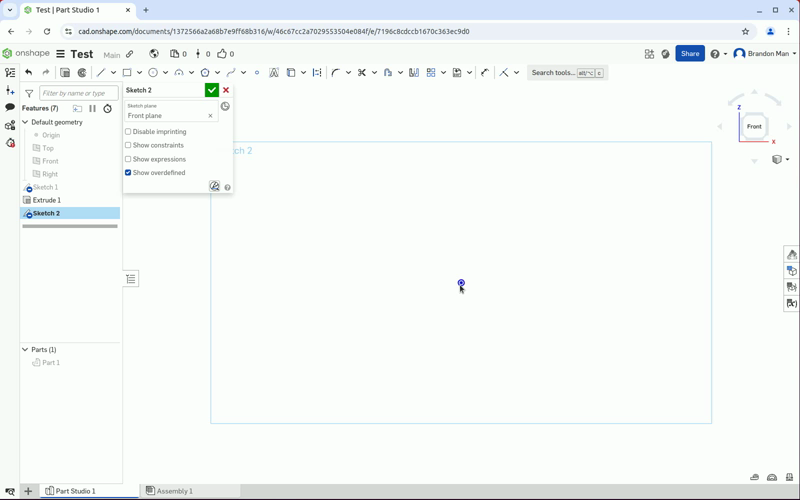
scroll(6)
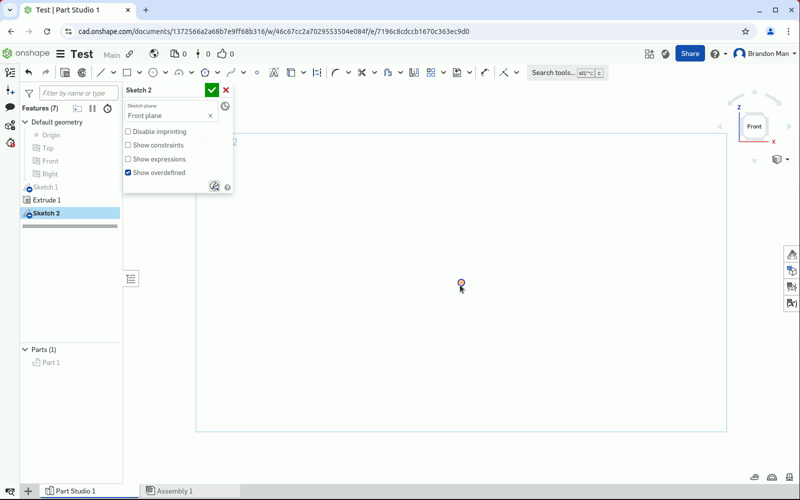
scroll(6)
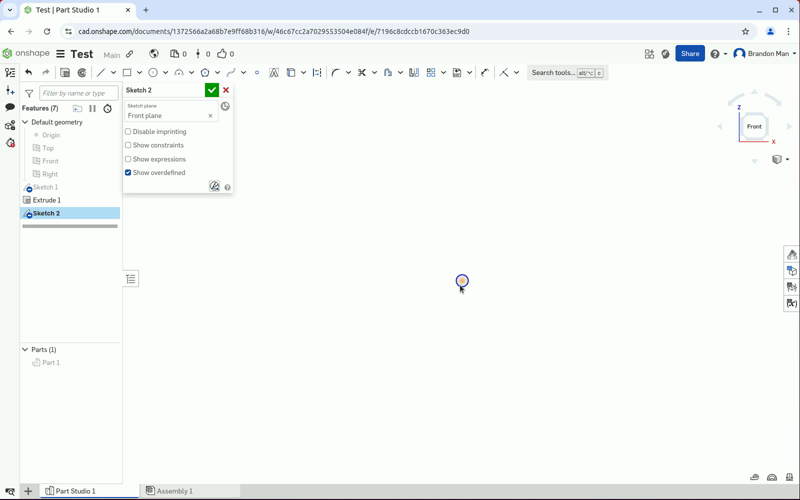
scroll(6)
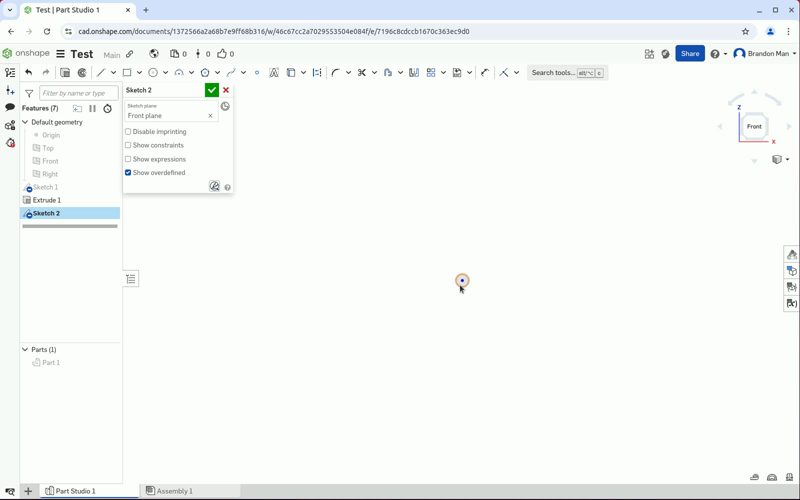
scroll(6)
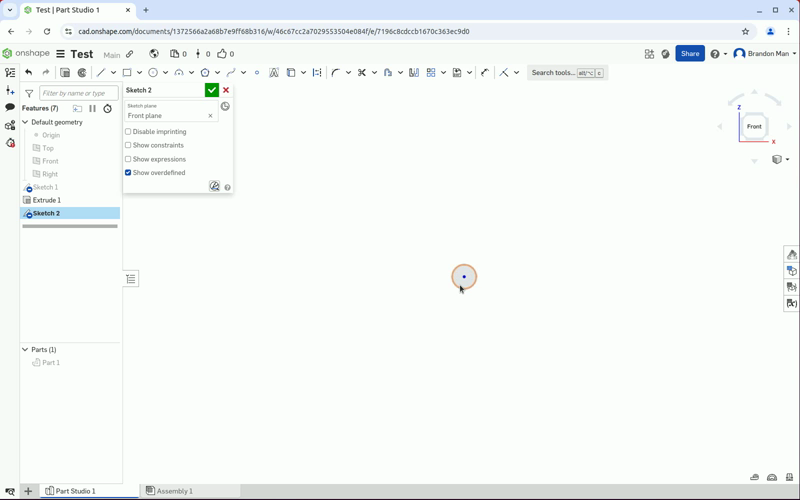
scroll(6)
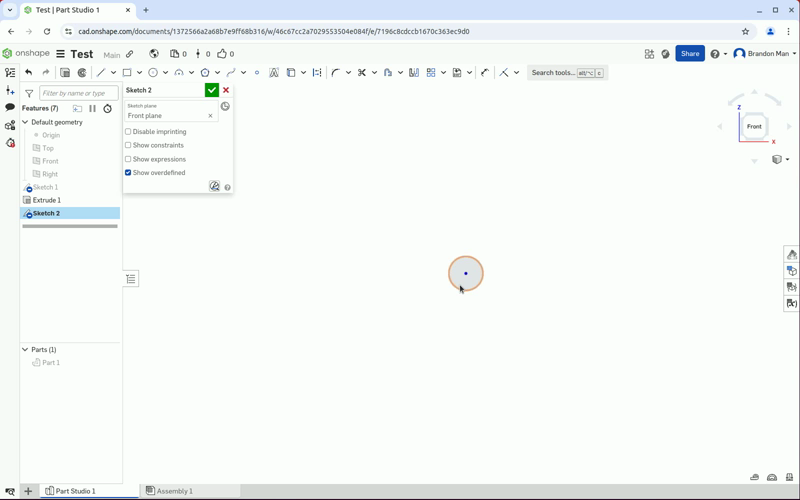
scroll(6)
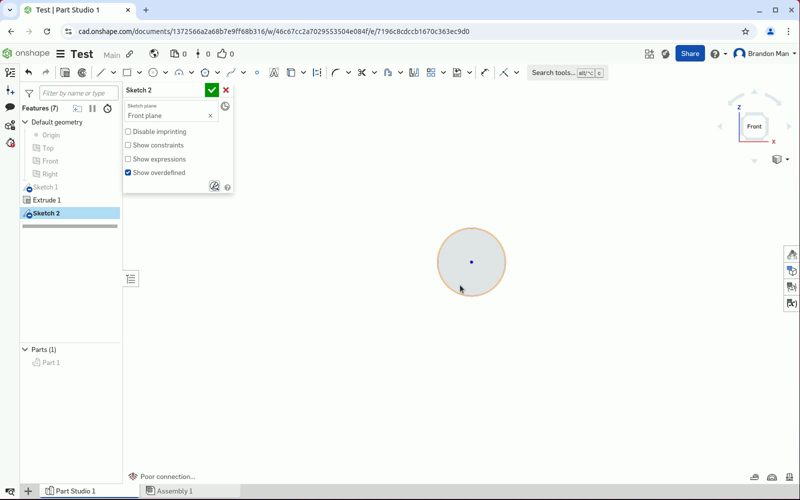
click(460, 284)
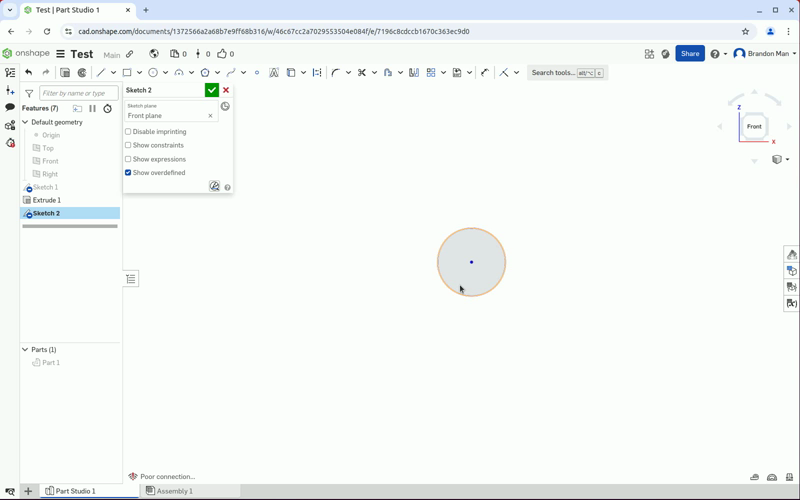
scroll(-6)
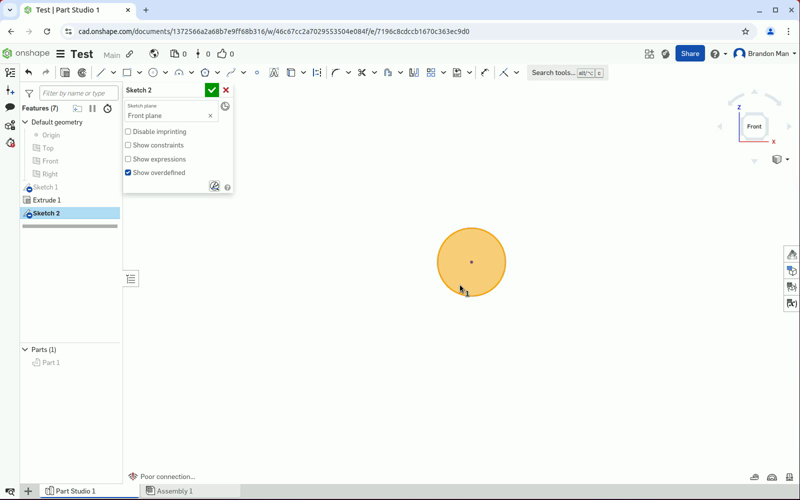
scroll(-6)
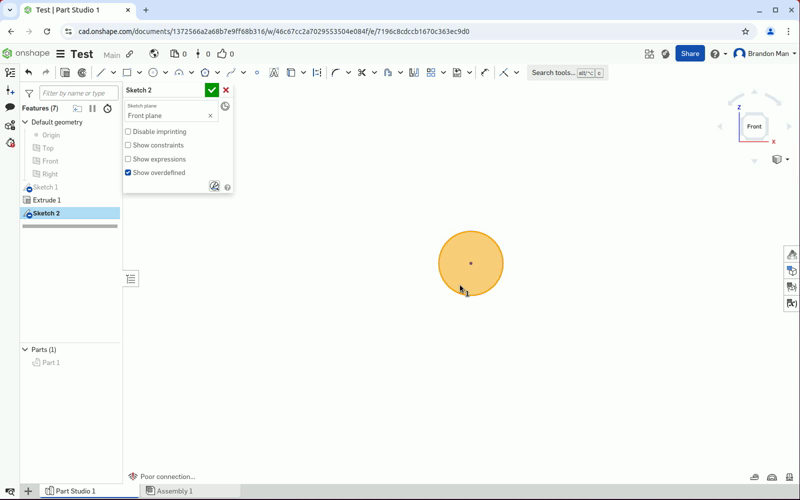
scroll(-6)
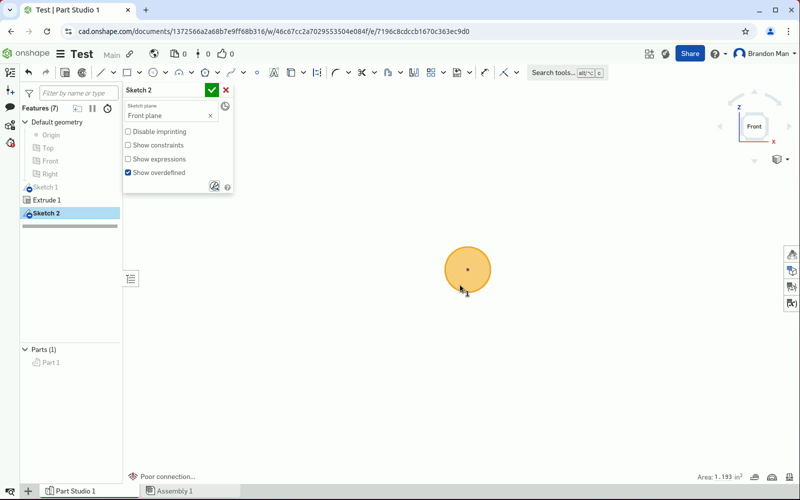
scroll(-6)
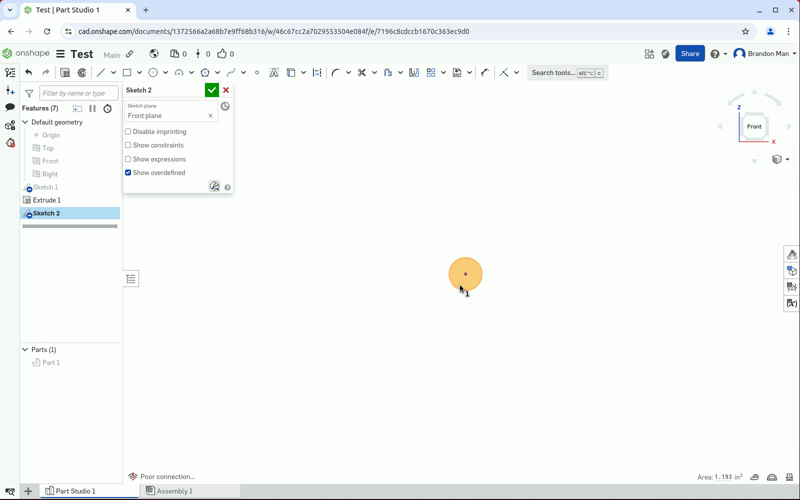
scroll(-6)
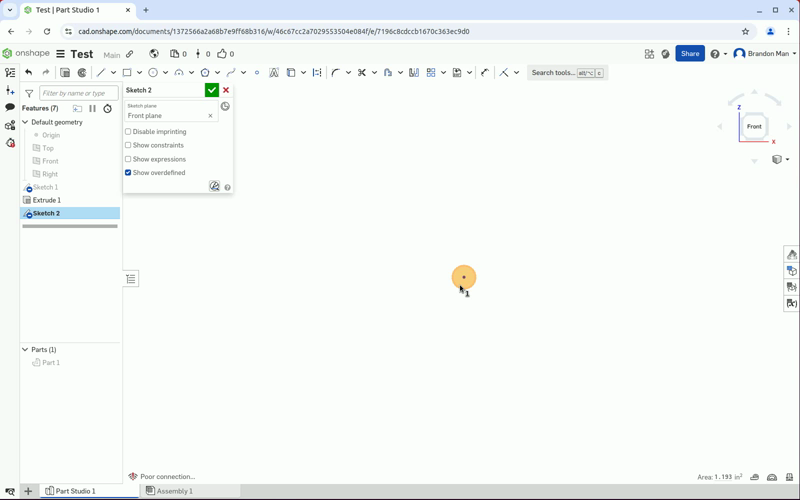
scroll(-6)
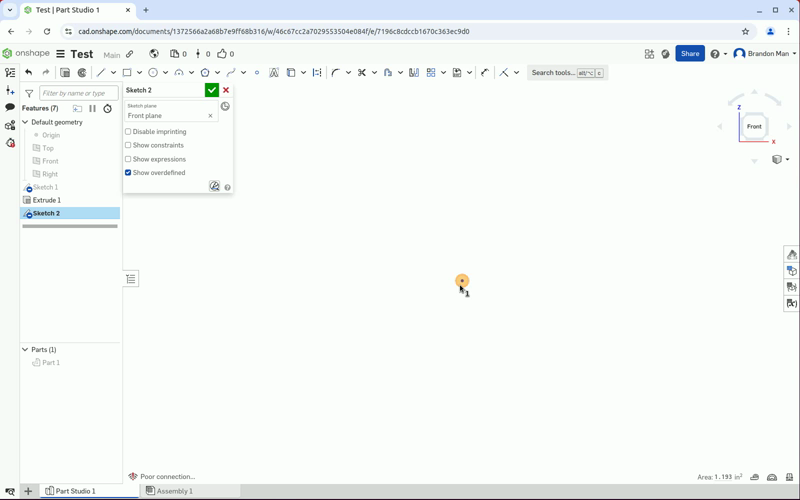
scroll(-6)
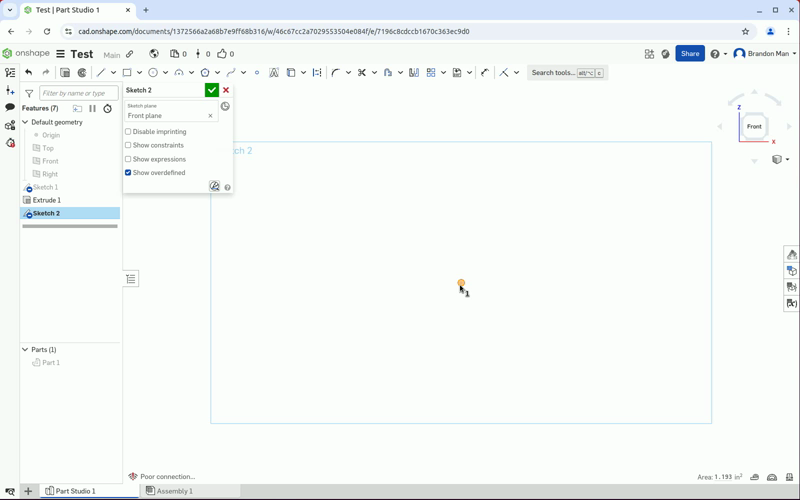
mouse_move(73, 352)
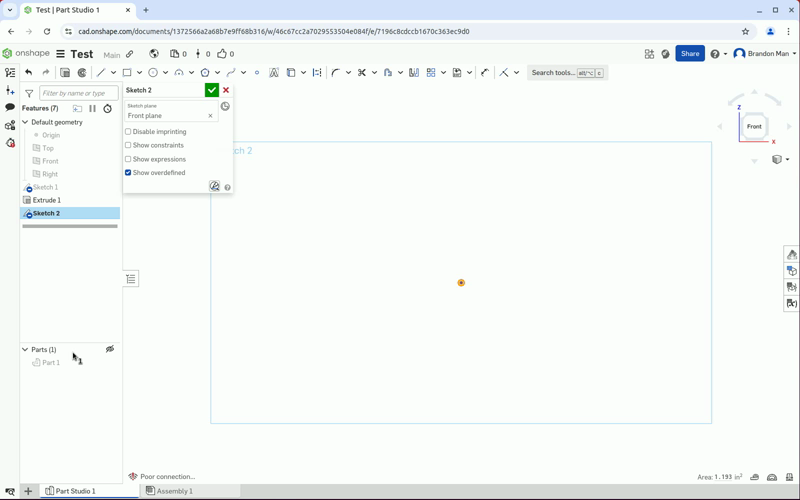
key(shift+y)
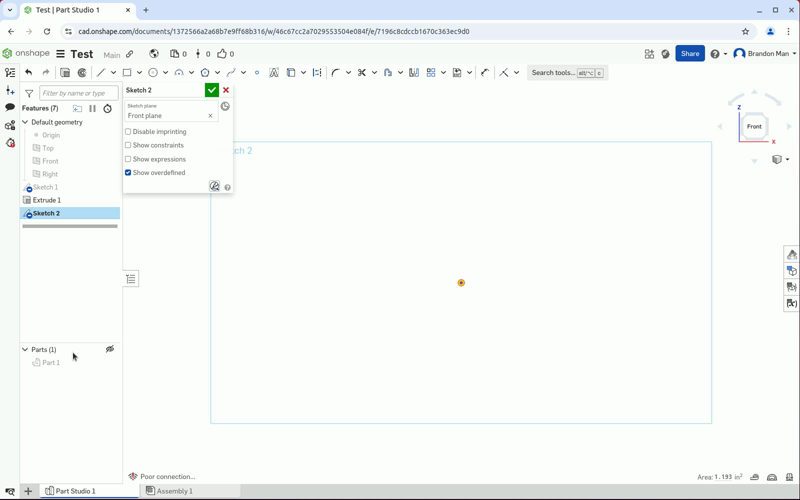
key(shift+e)
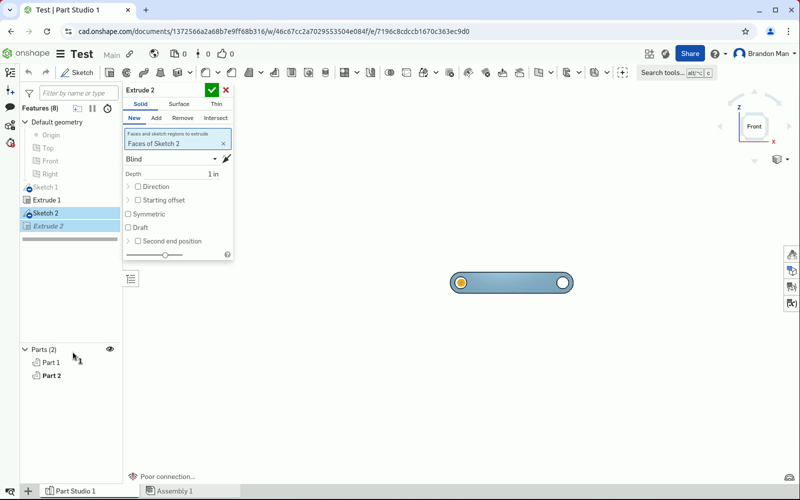
mouse_move(143, 106)
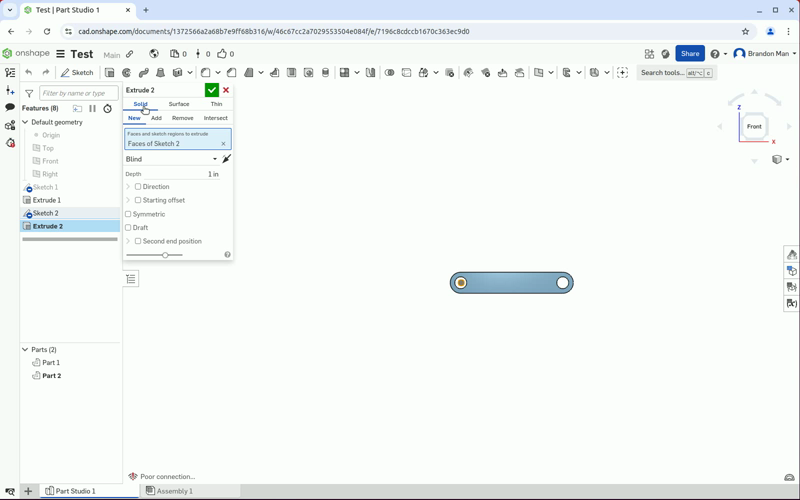
click(143, 106)
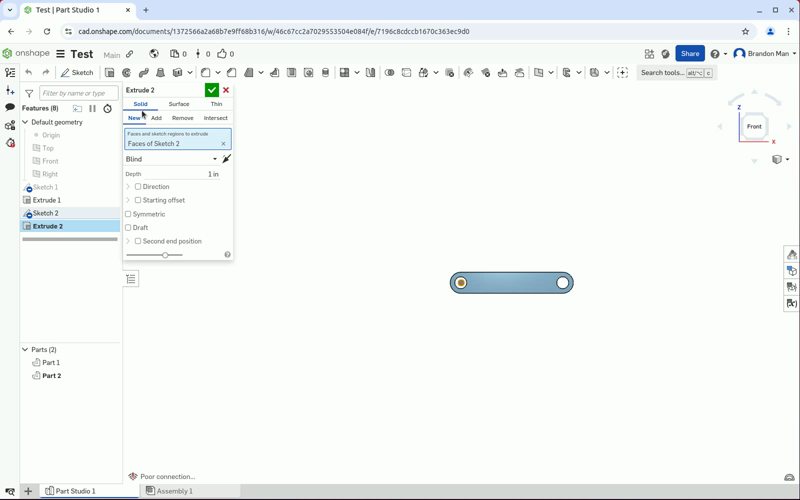
mouse_move(137, 120)
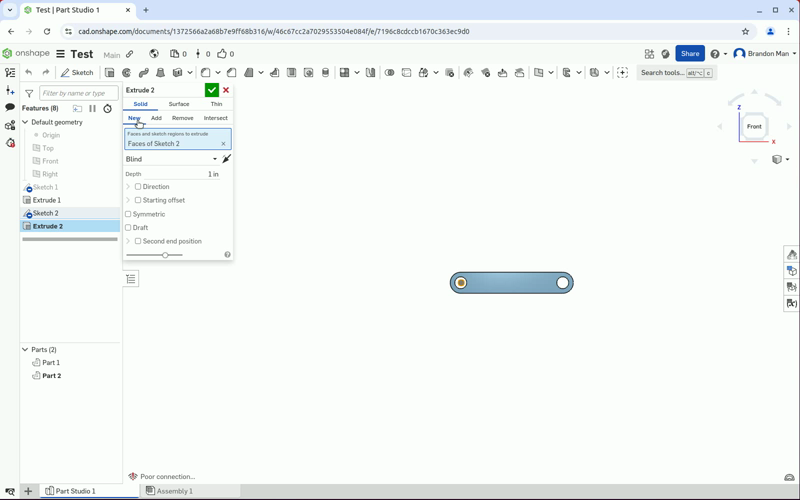
click(137, 120)
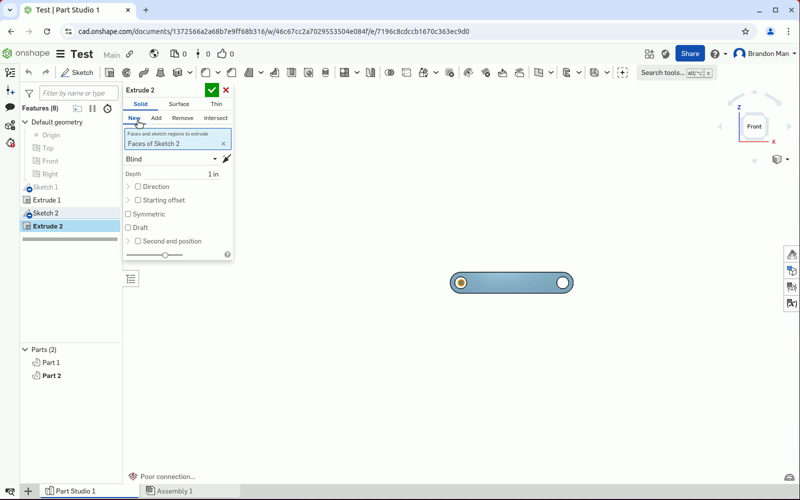
key(tab, 4)
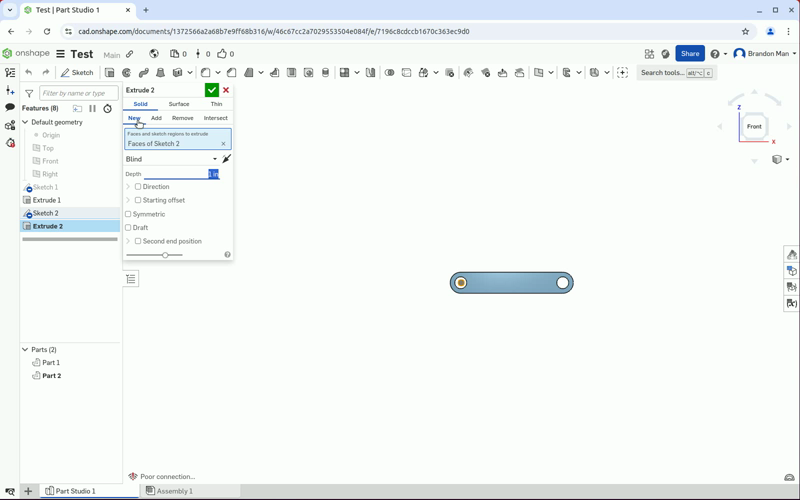
text(2.648)
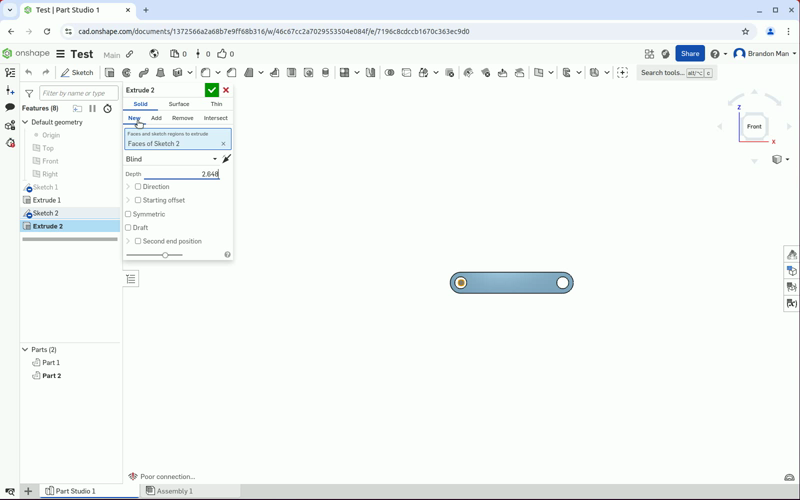
key(enter)
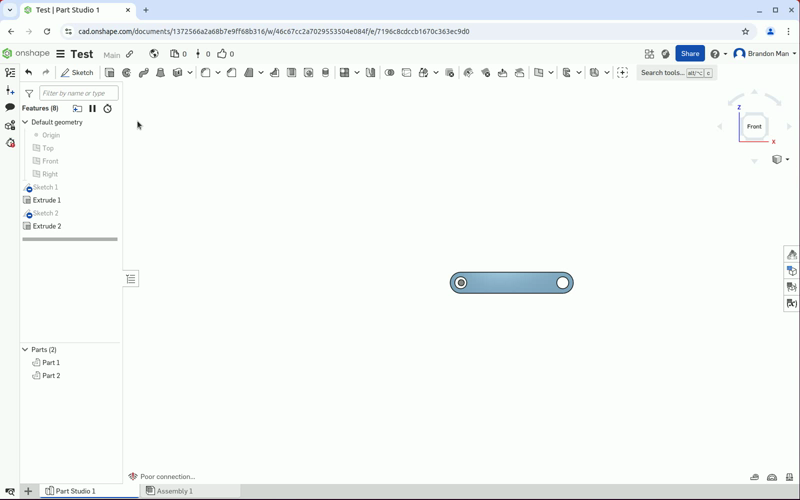
key(shift+h)
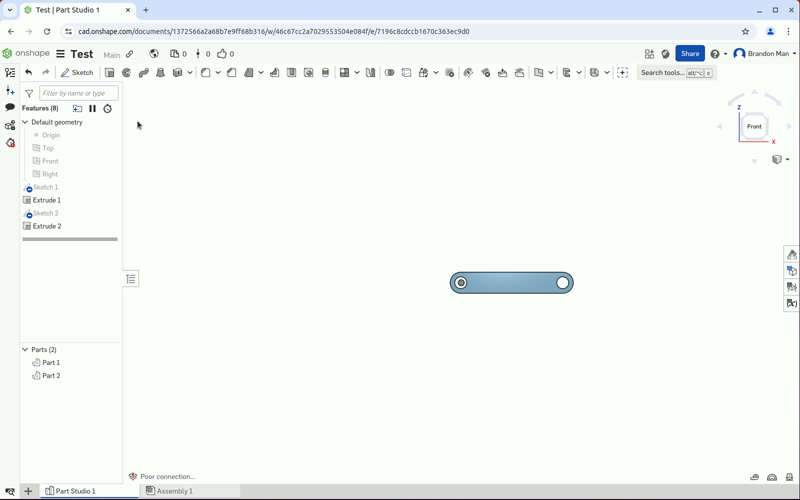
key(shift+h)
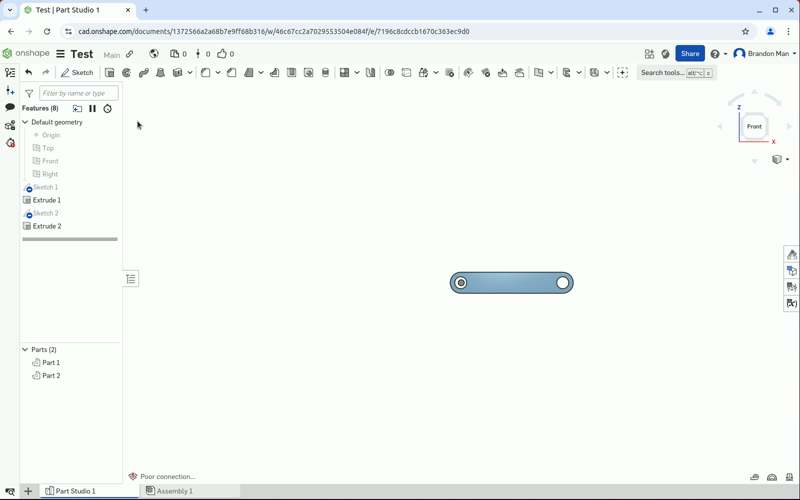
mouse_move(73, 189)
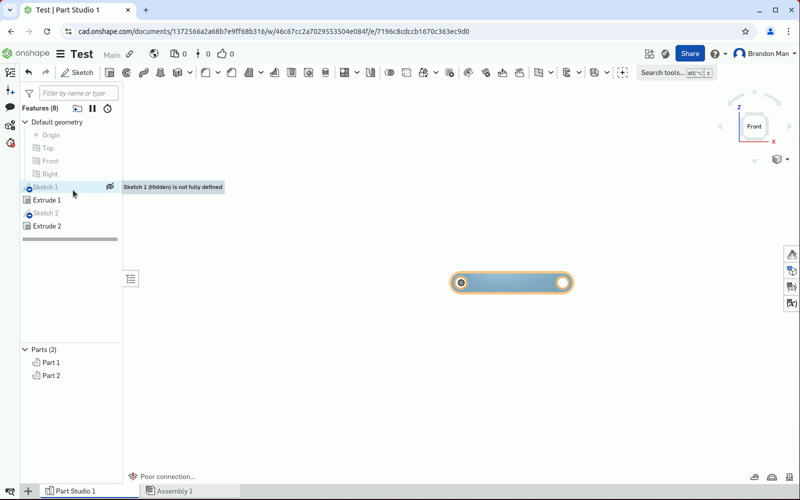
click(73, 189)
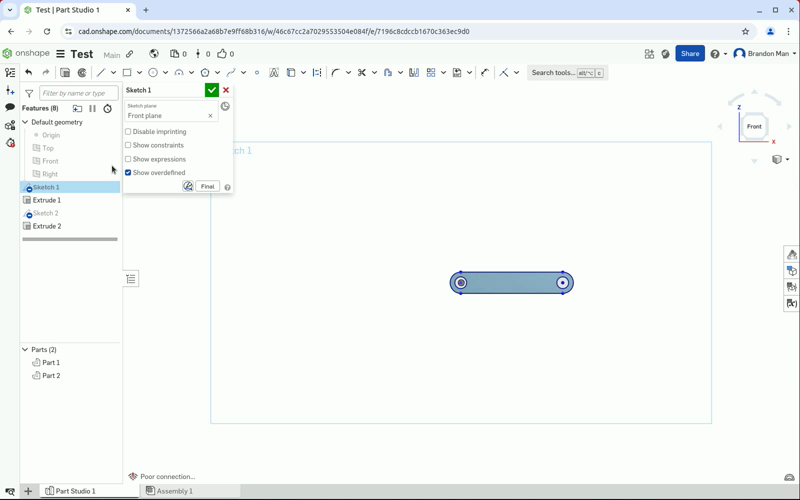
mouse_move(229, 92)
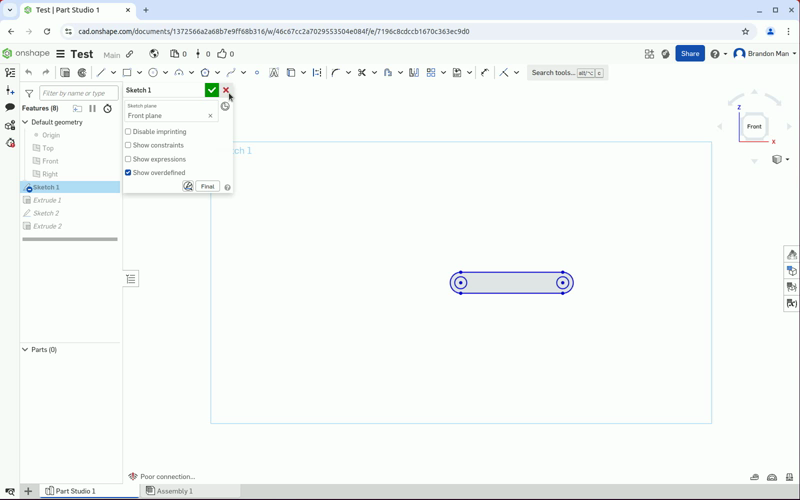
click(229, 92)
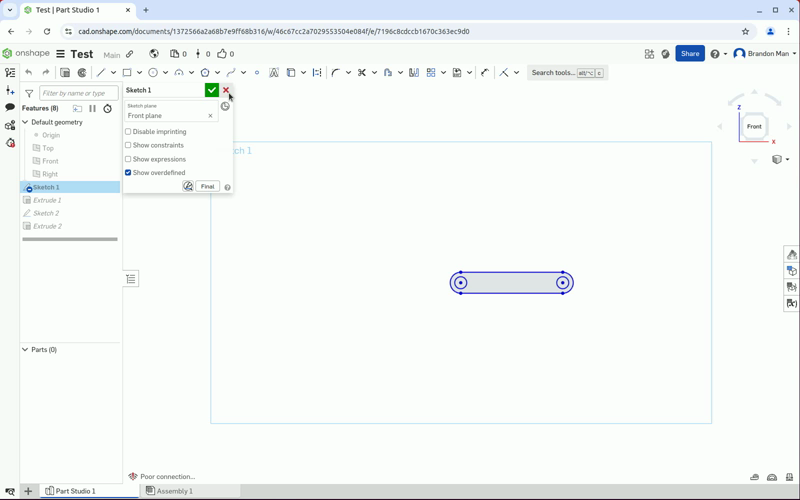
key(shift+s)
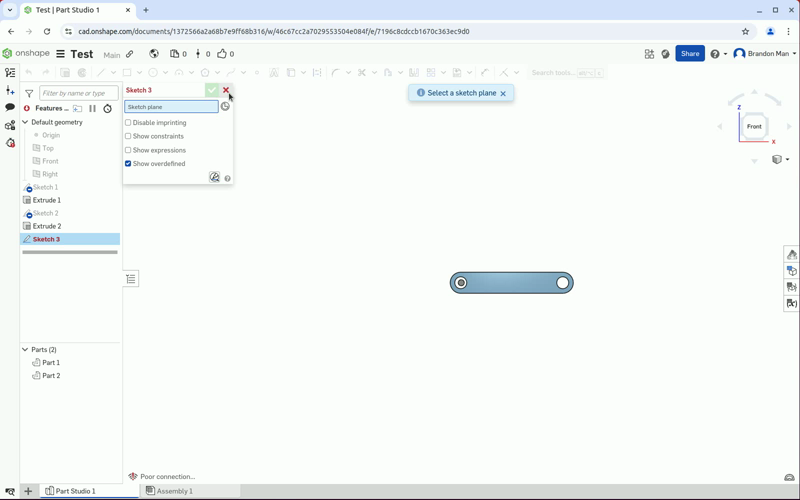
mouse_move(73, 163)
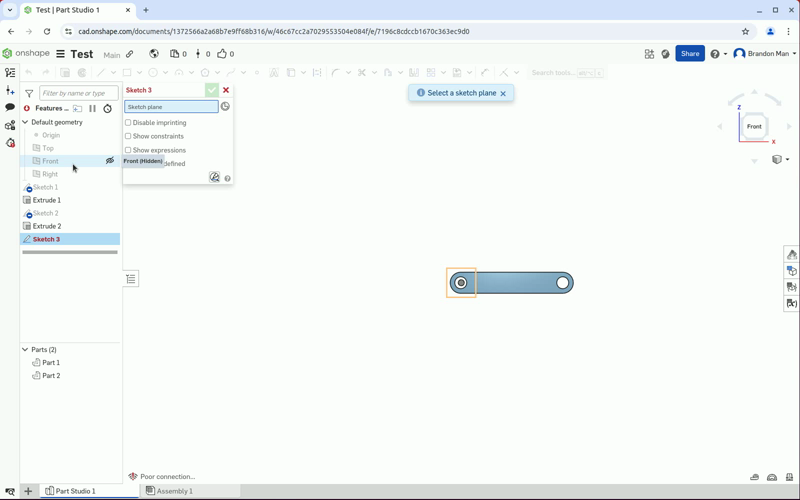
click(73, 163)
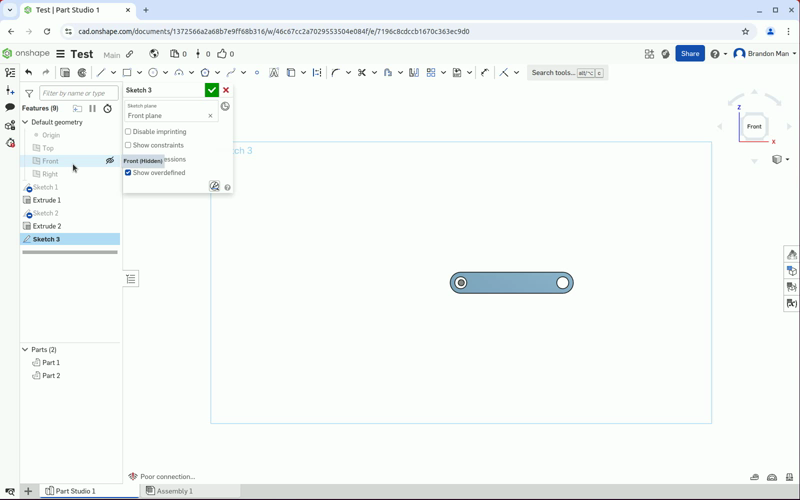
mouse_move(73, 352)
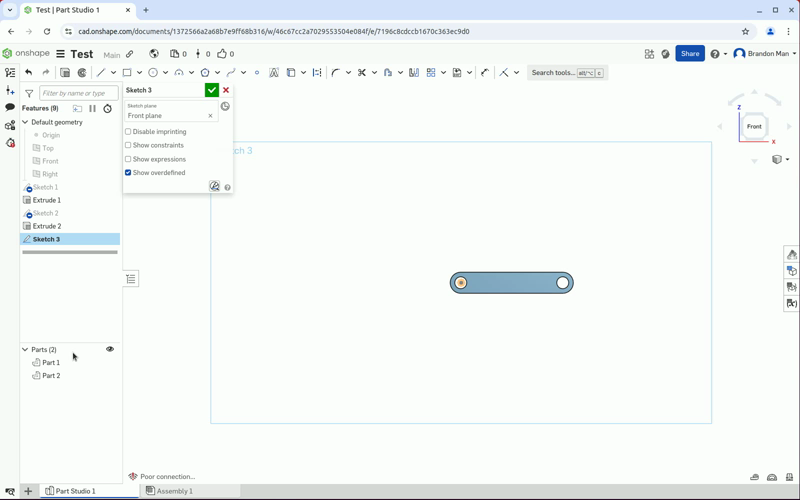
key(y)
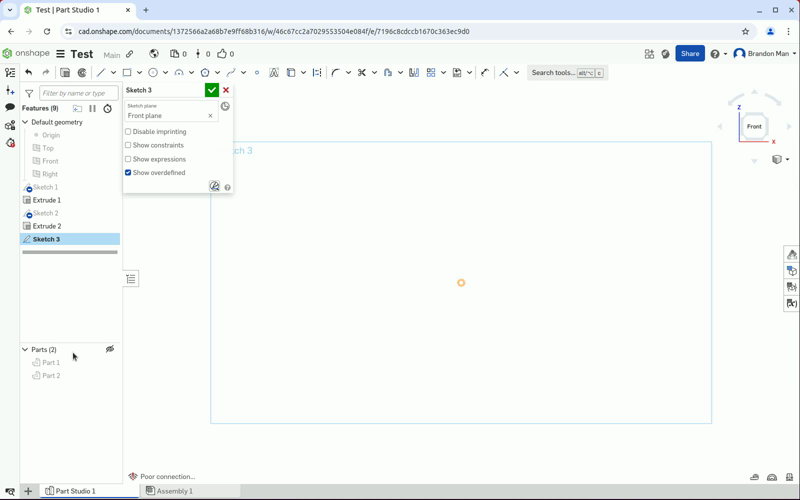
key(c)
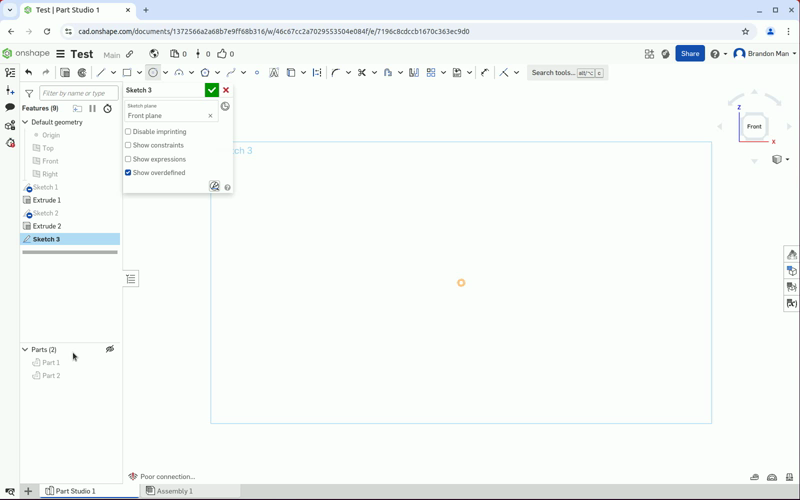
key_down(shift)
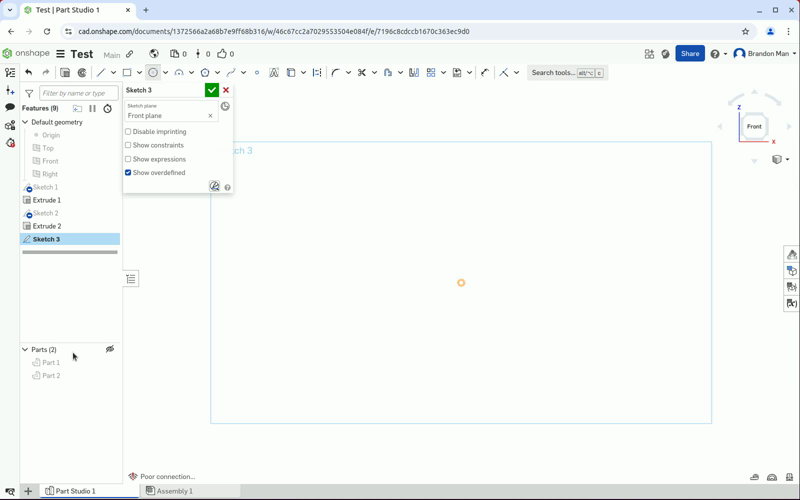
mouse_move(563, 282)
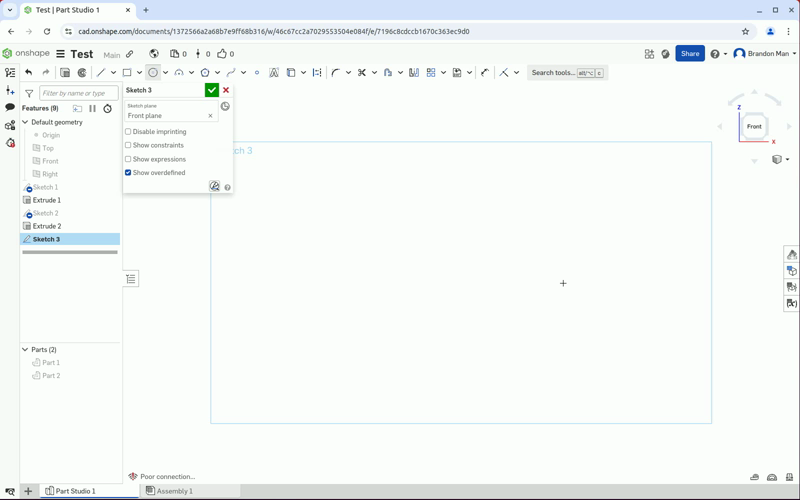
click(563, 282)
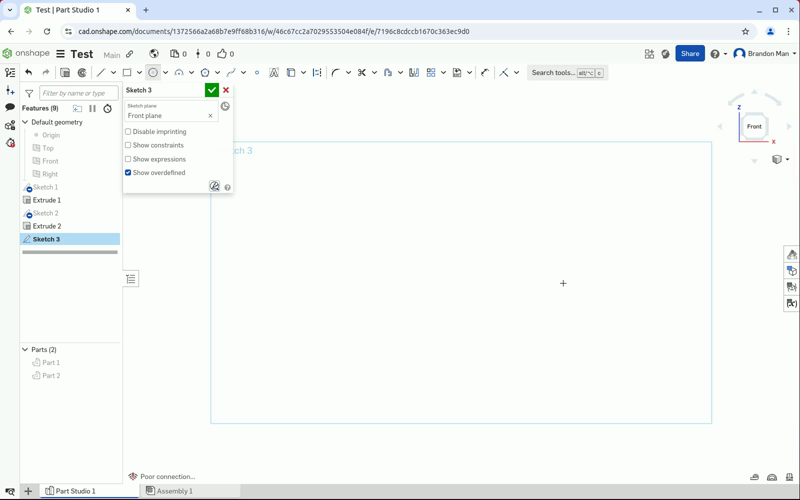
key_up(shift)
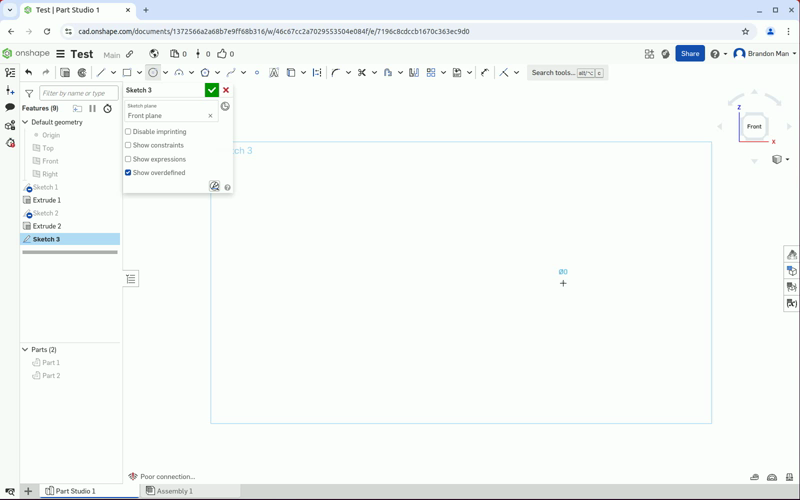
mouse_move(566, 282)
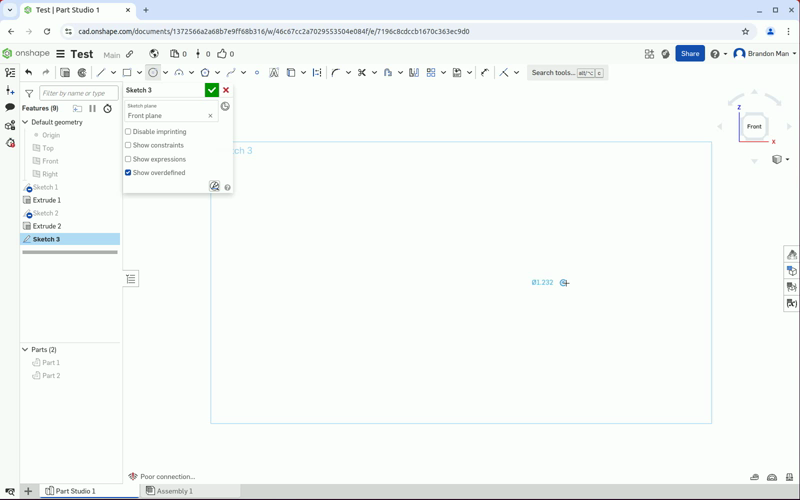
click(566, 282)
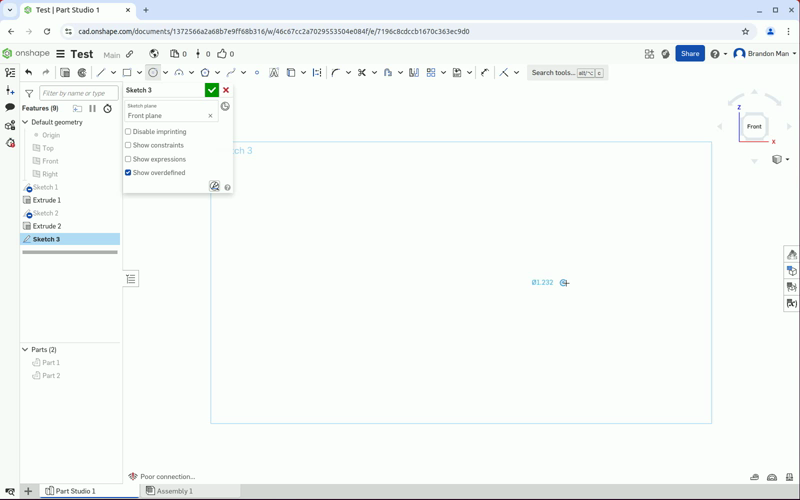
key(esc)
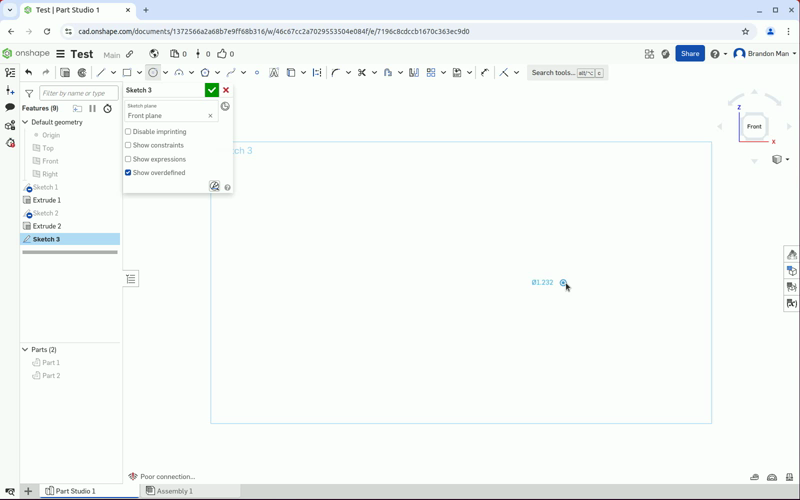
mouse_move(564, 283)
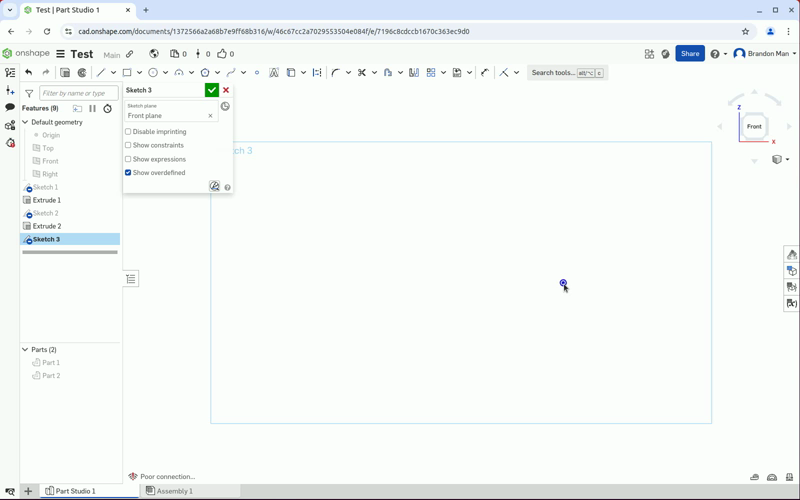
scroll(6)
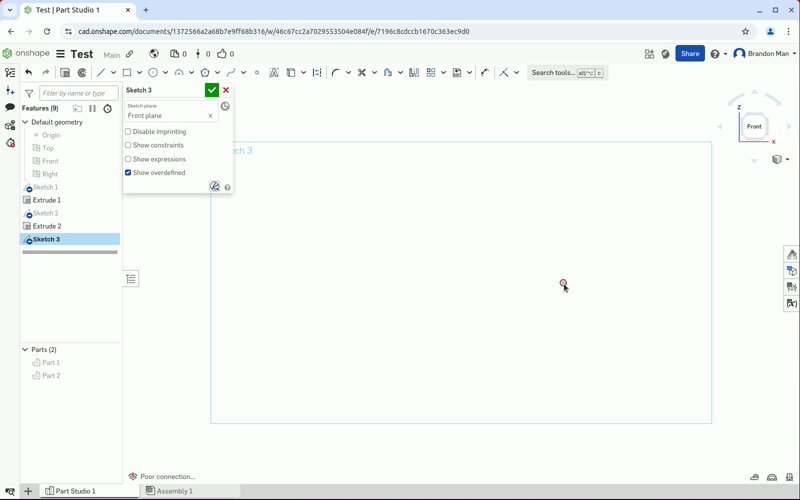
scroll(6)
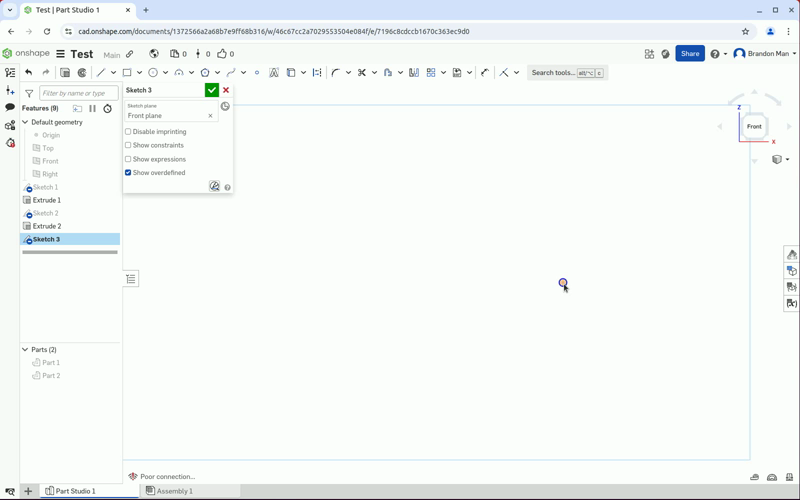
scroll(6)
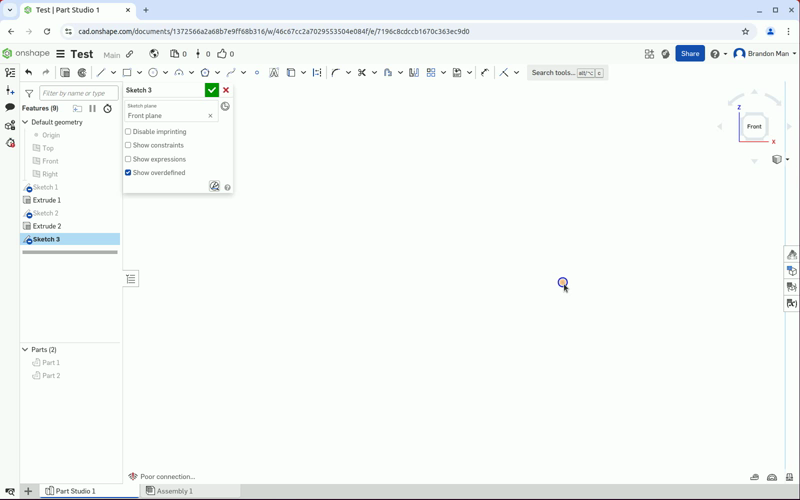
scroll(6)
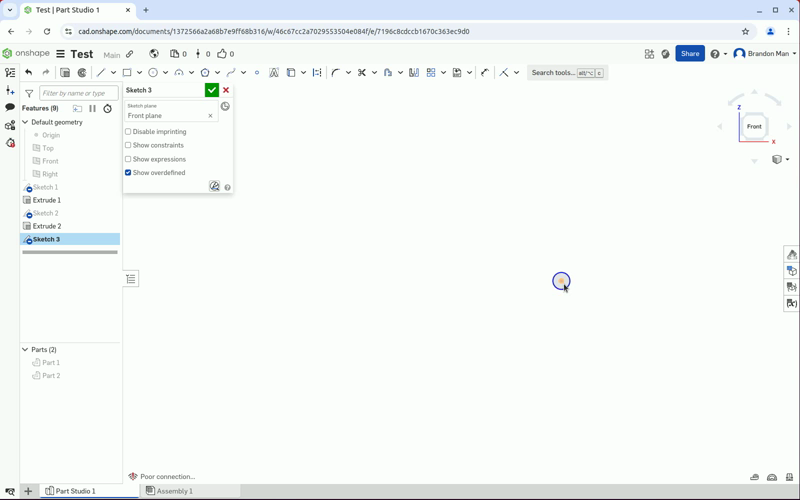
scroll(6)
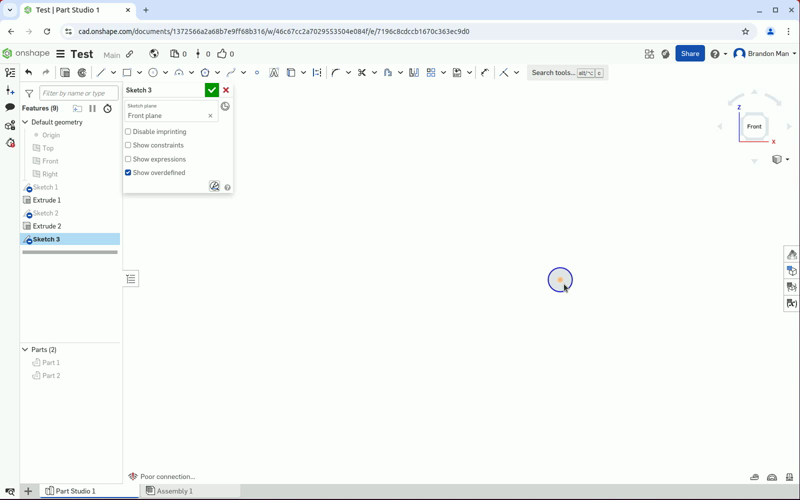
scroll(6)
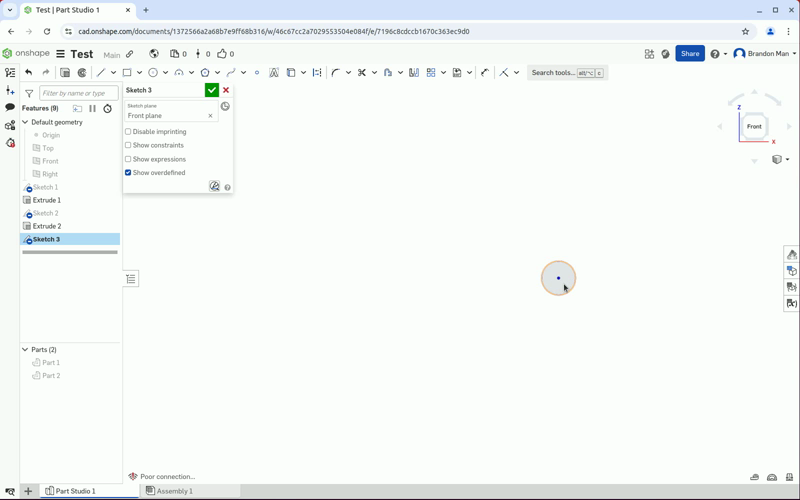
scroll(6)
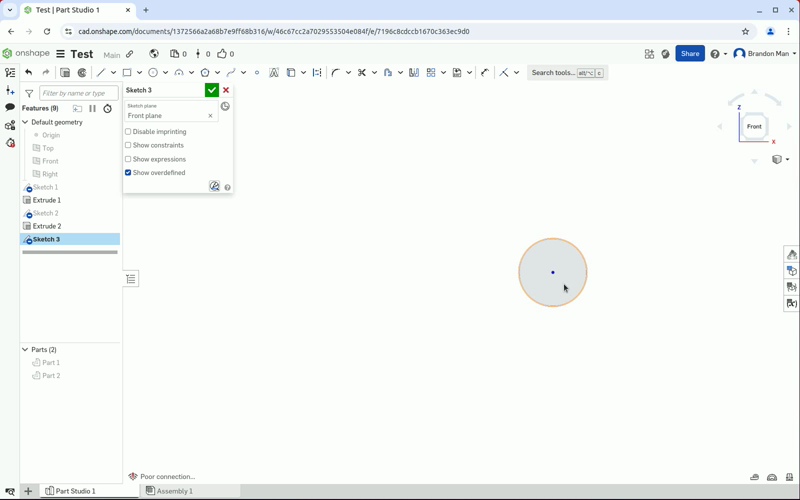
click(564, 283)
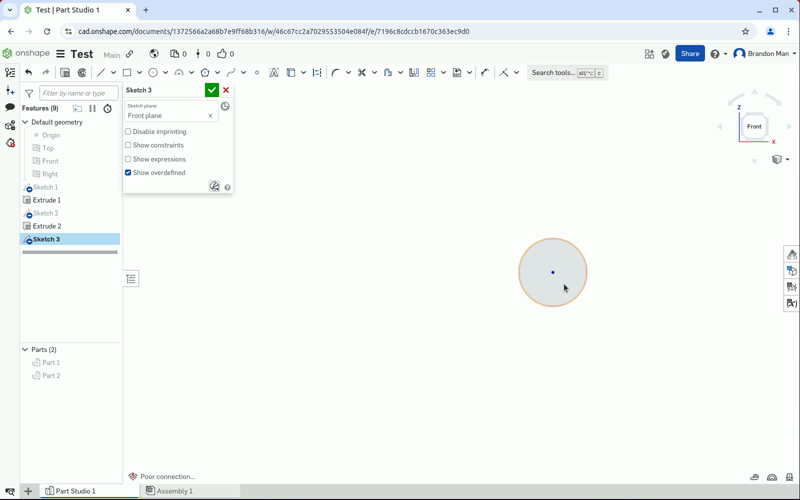
scroll(-6)
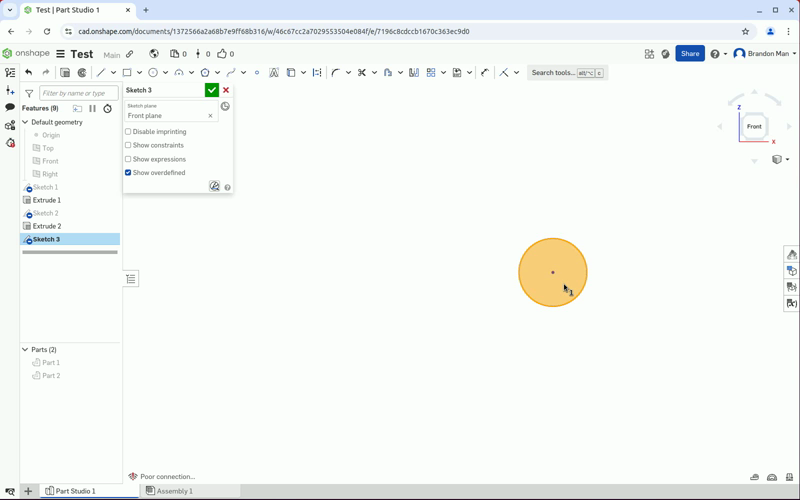
scroll(-6)
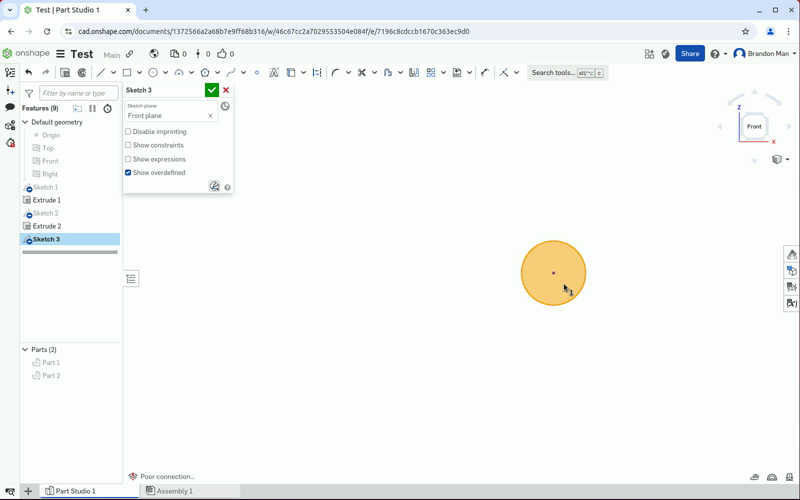
scroll(-6)
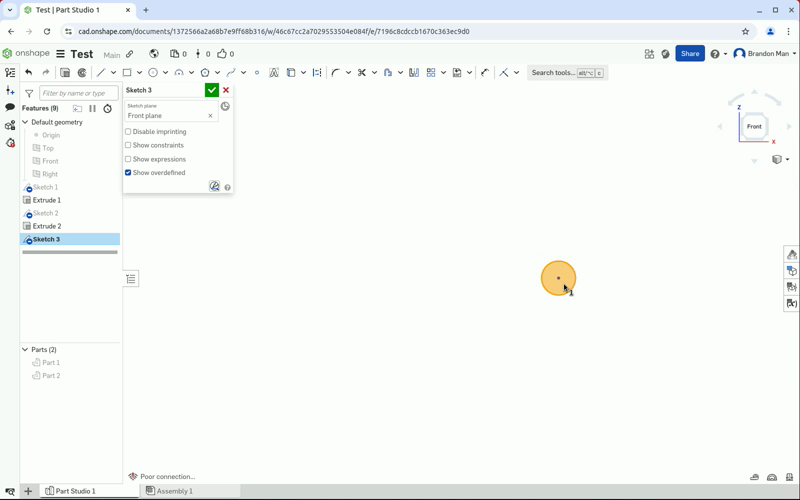
scroll(-6)
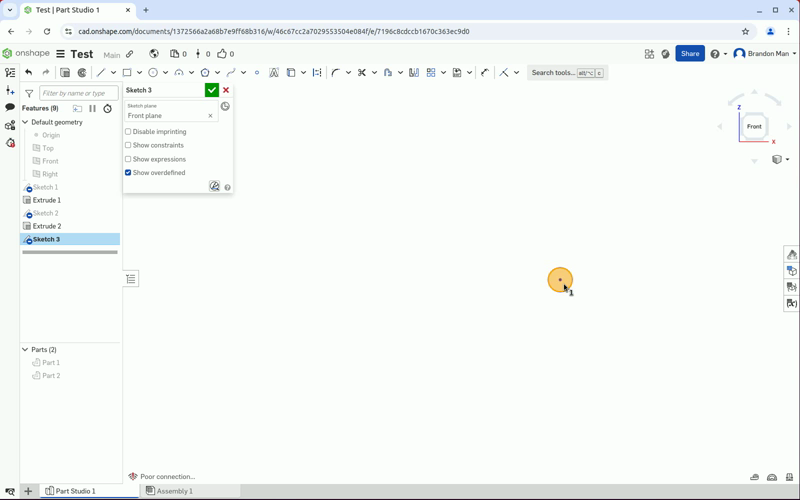
scroll(-6)
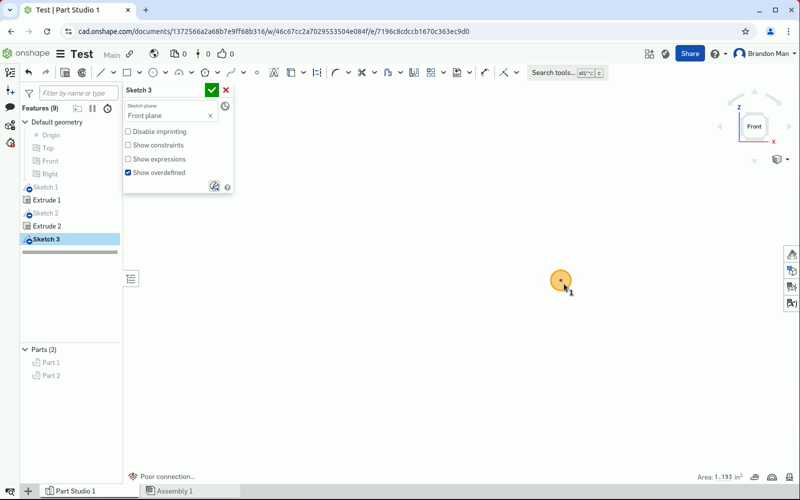
scroll(-6)
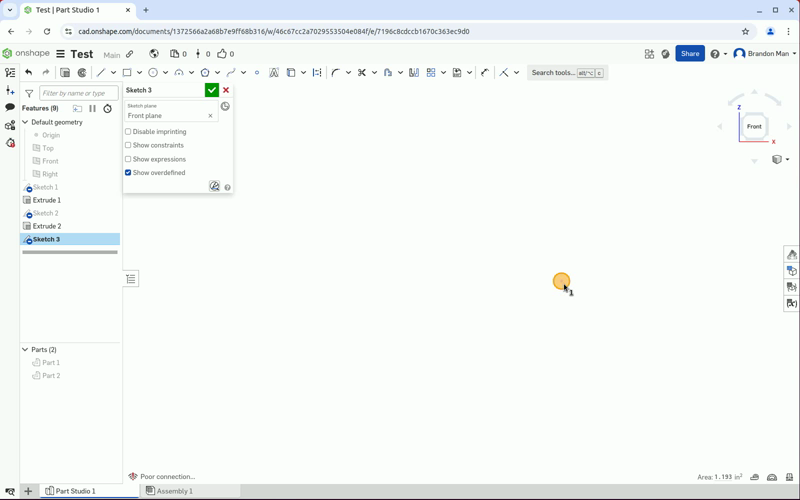
scroll(-6)
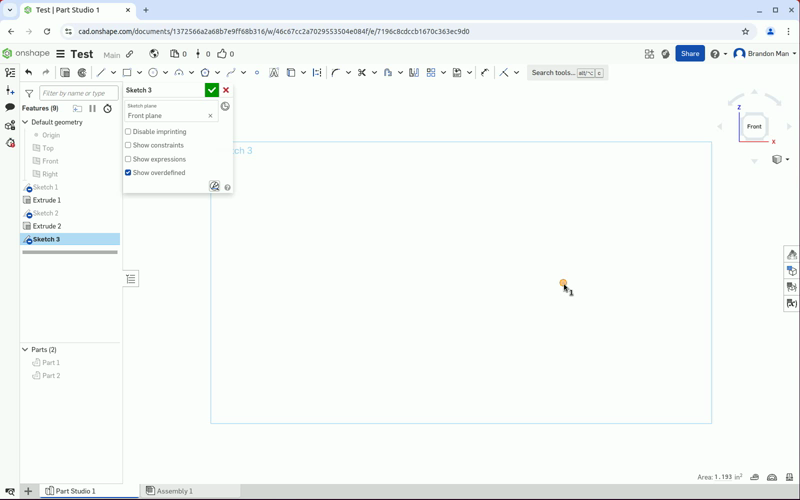
mouse_move(73, 352)
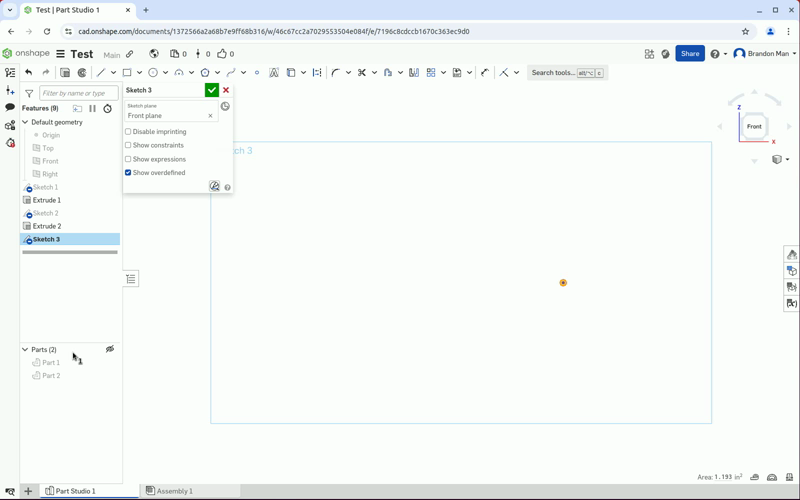
key(shift+y)
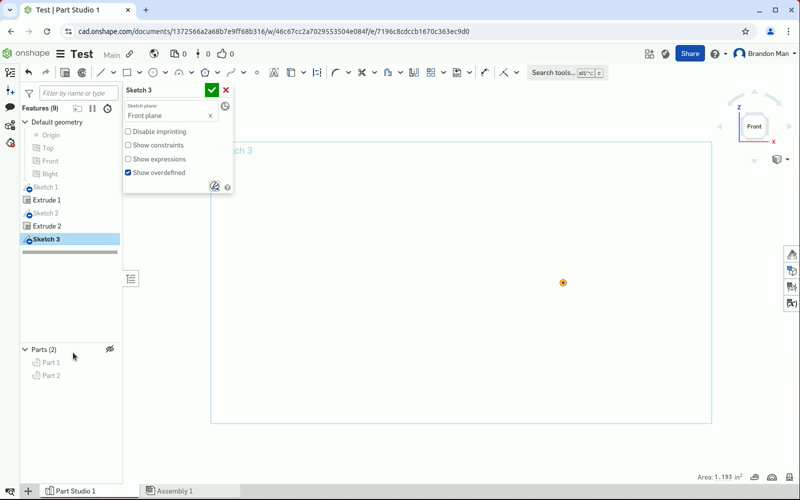
key(shift+e)
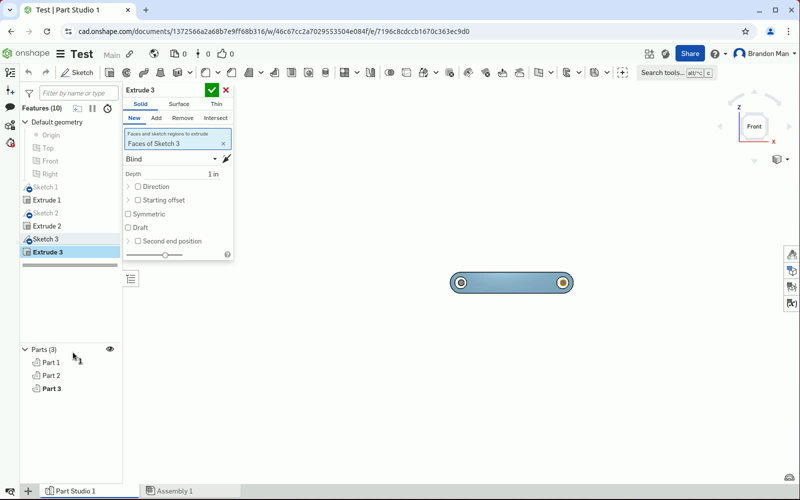
mouse_move(143, 106)
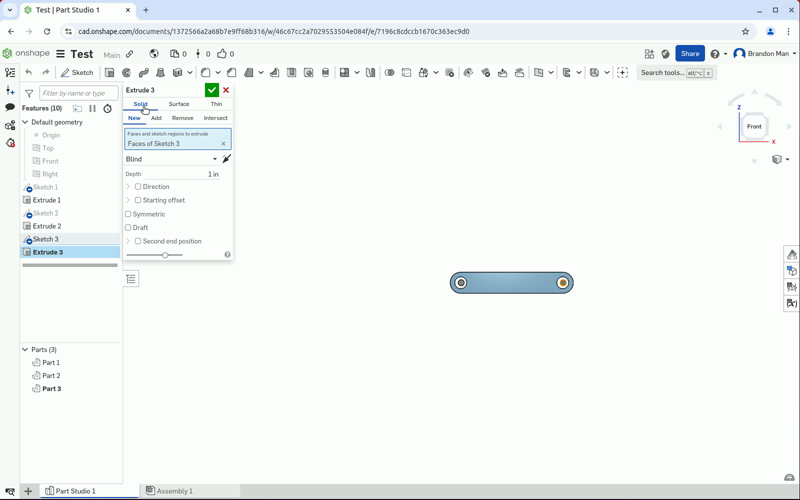
click(143, 106)
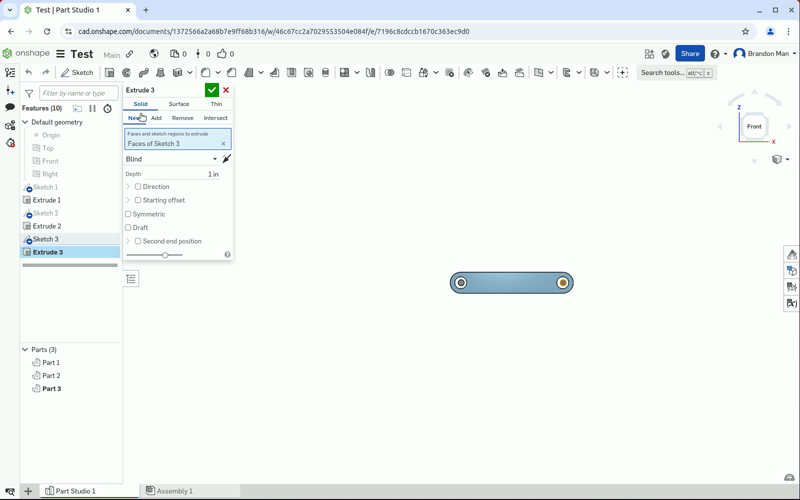
mouse_move(137, 120)
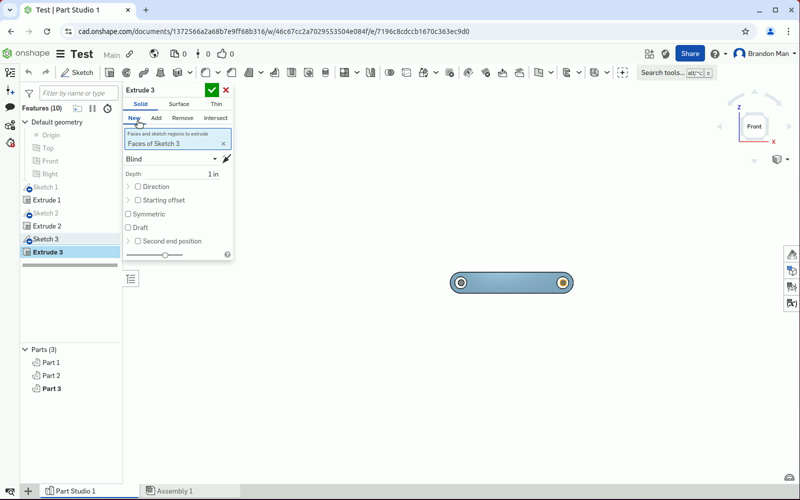
click(137, 120)
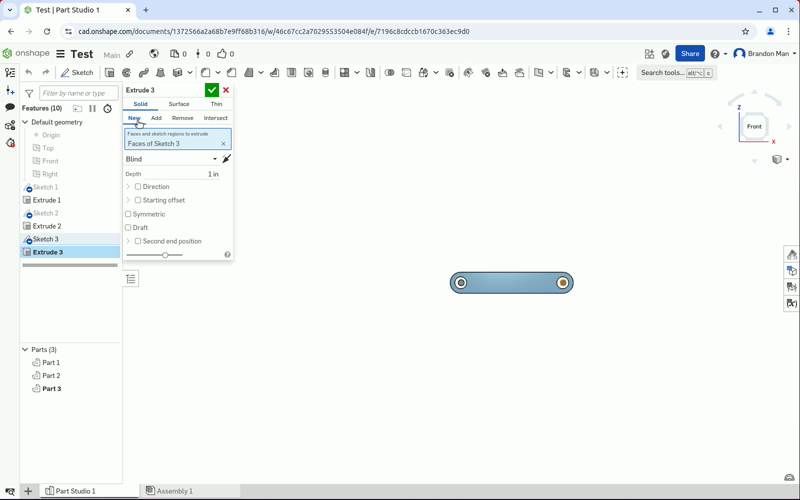
key(tab, 4)
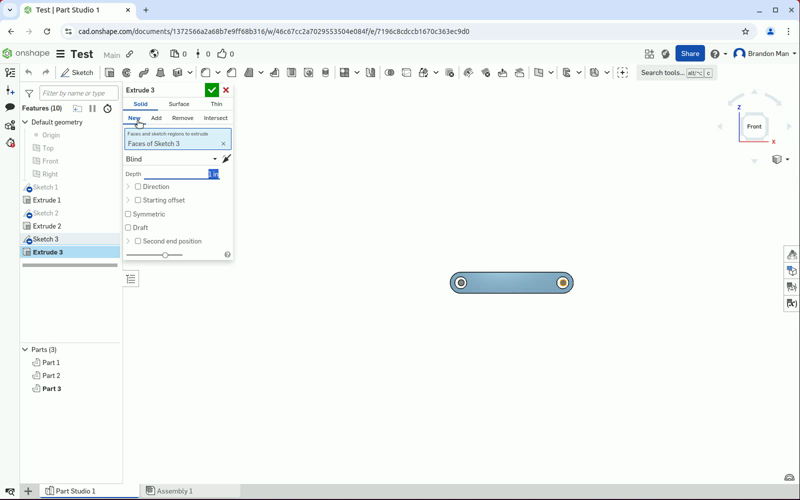
text(2.648)
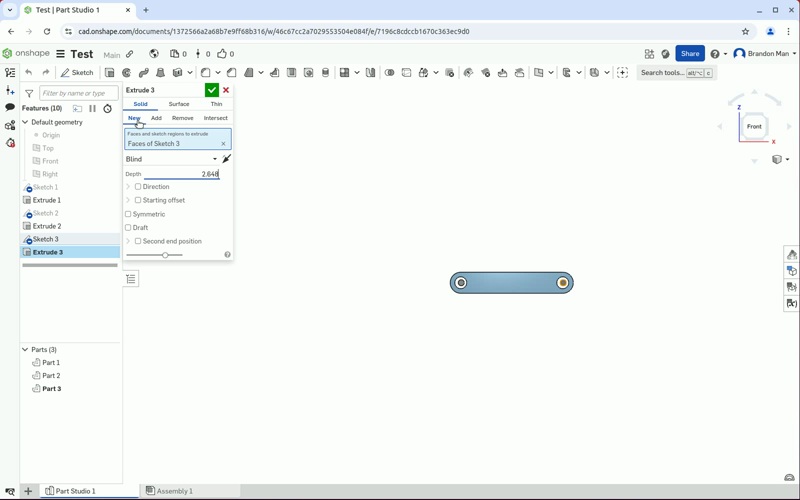
key(enter)
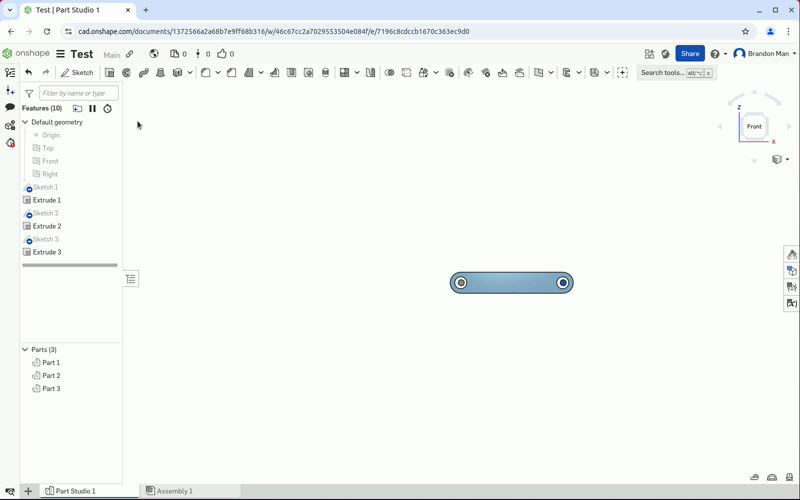
key(shift+h)
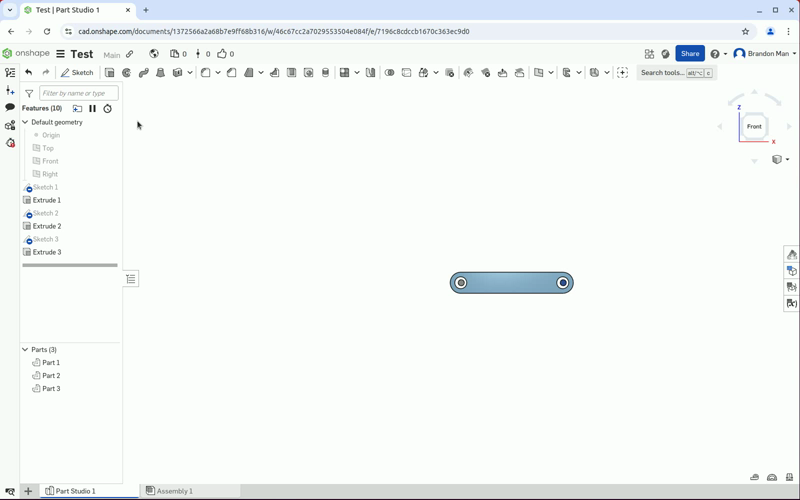
key(shift+h)
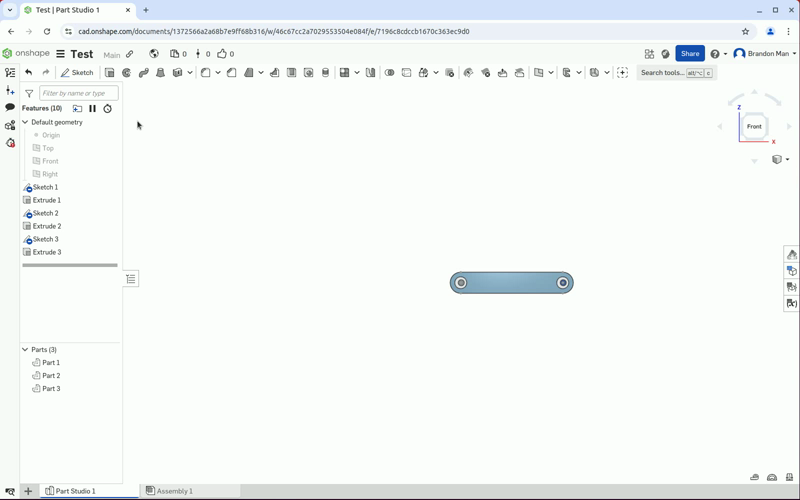
key(shift+7)
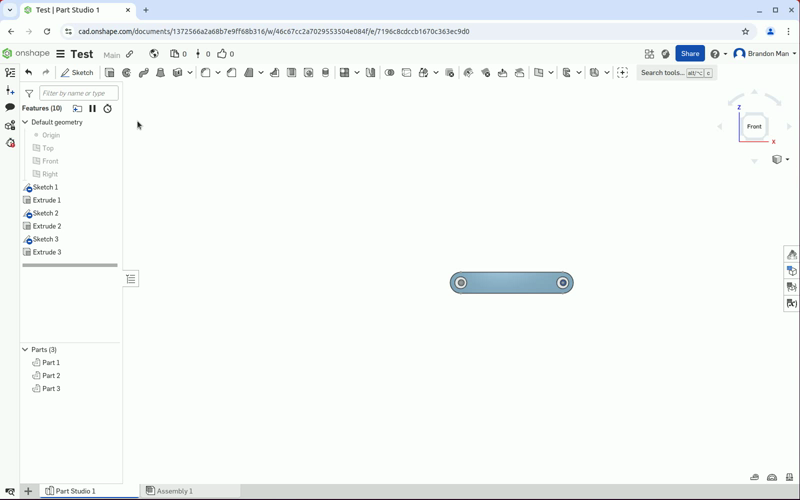
key(left, 2)
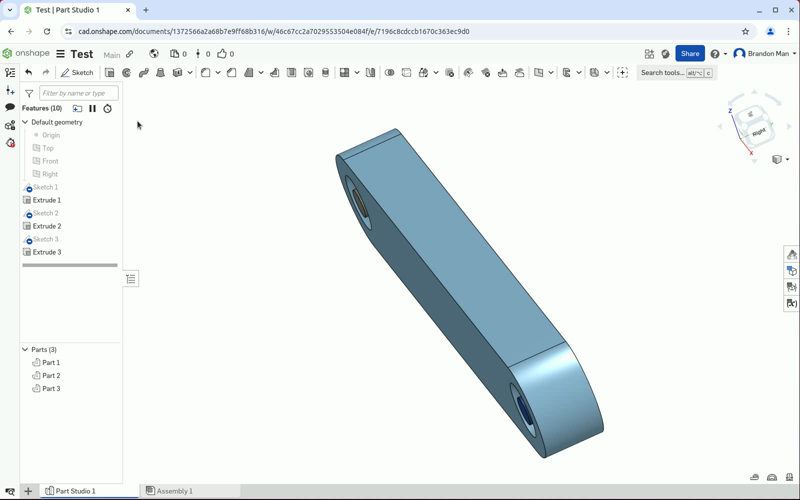
key(down, 2)
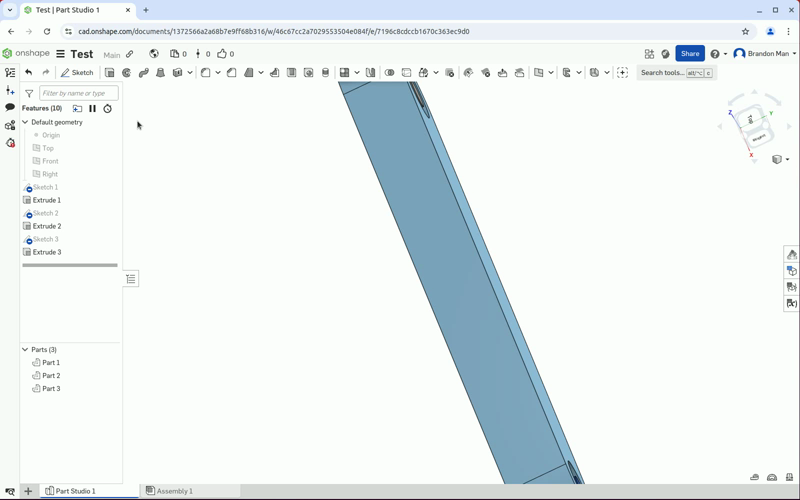
key(up, 2)
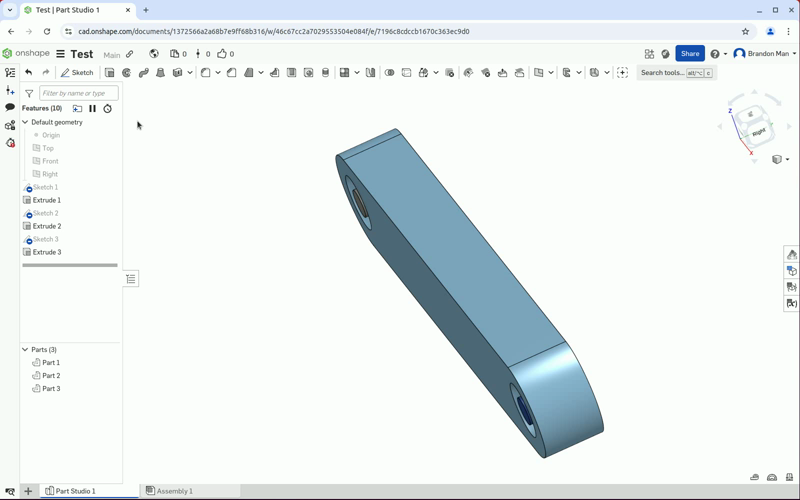
key(right, 2)
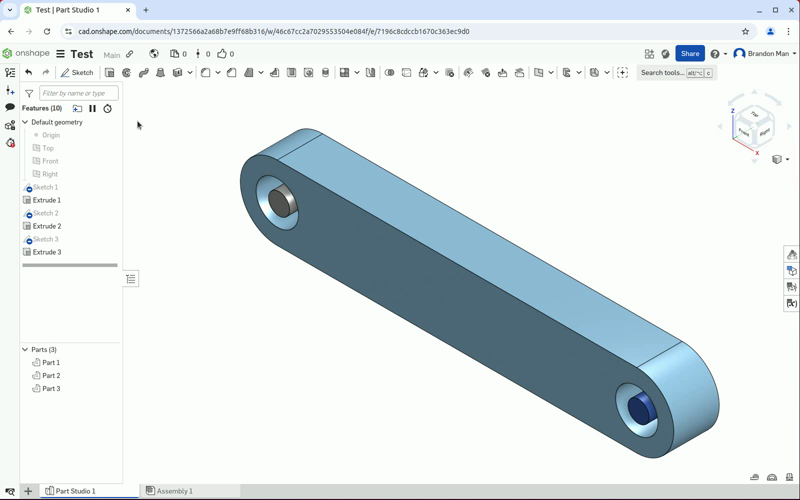
mouse_move(73, 189)
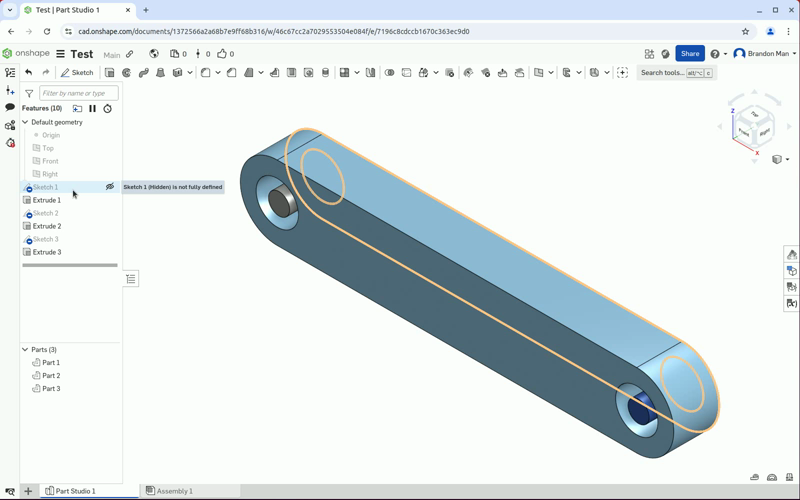
click(73, 189)